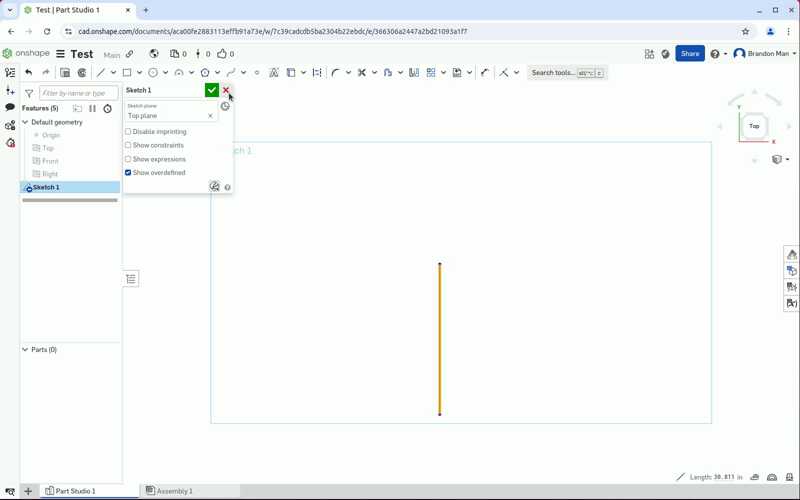
key(shift+h)
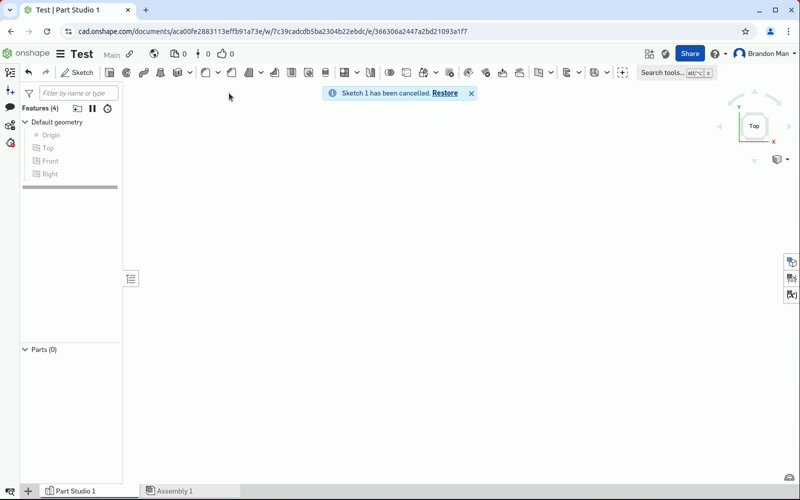
mouse_move(73, 352)
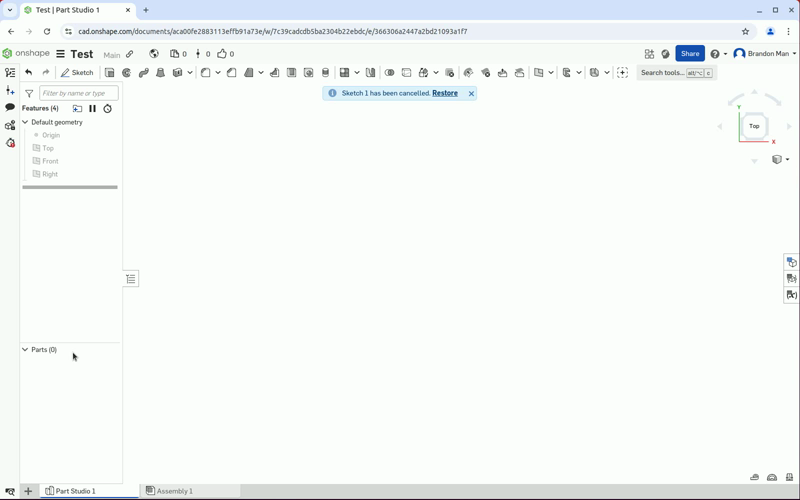
key(y)
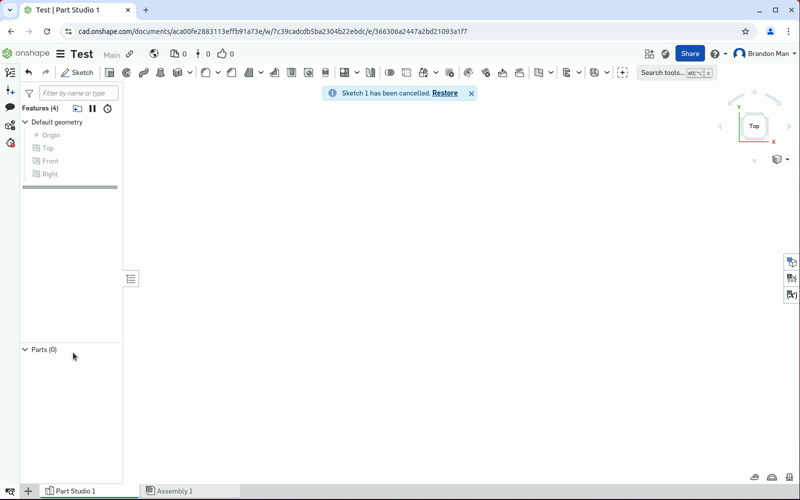
key(shift+p)
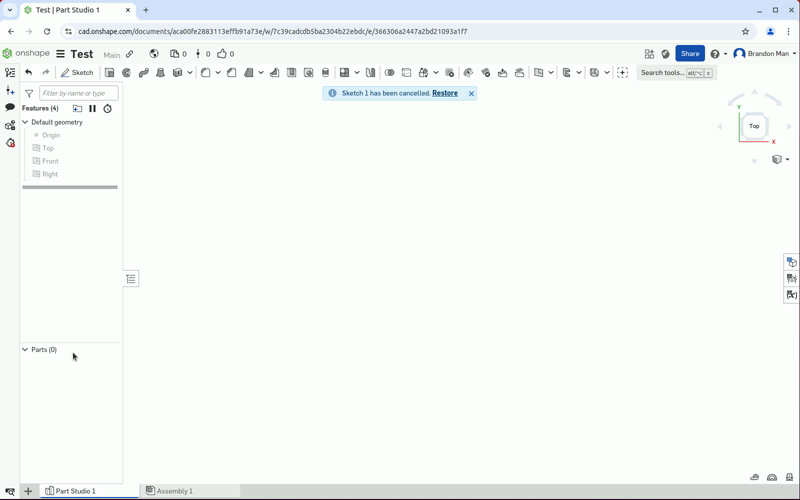
key(space)
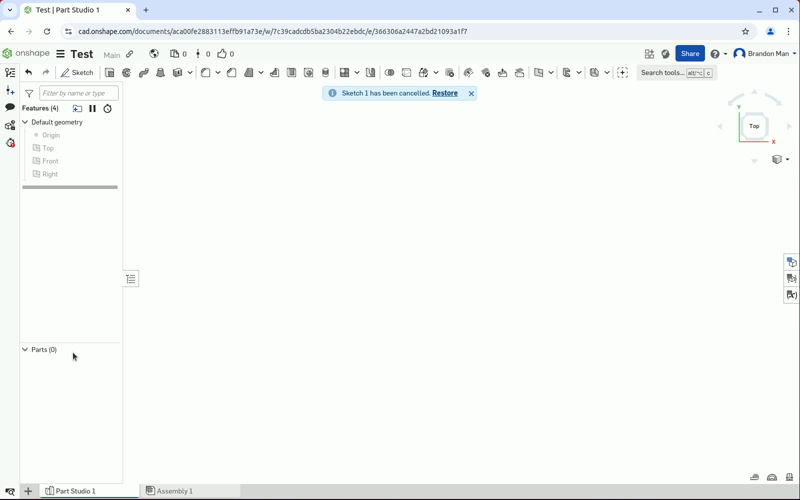
key_down(shift)
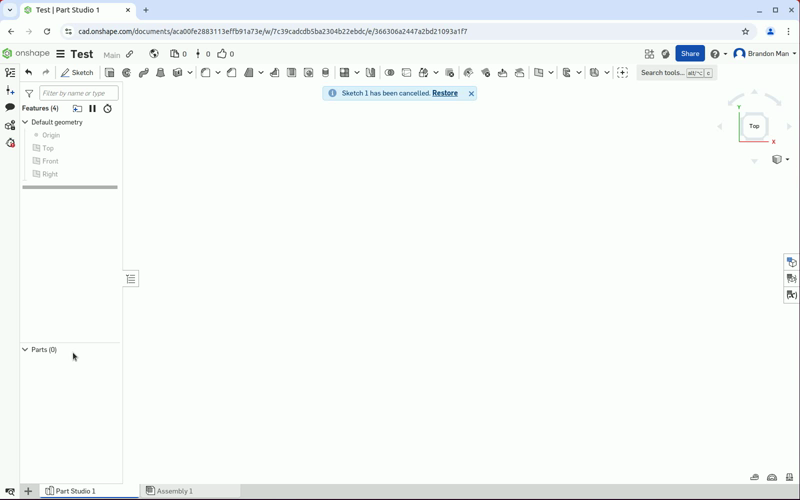
key(up)
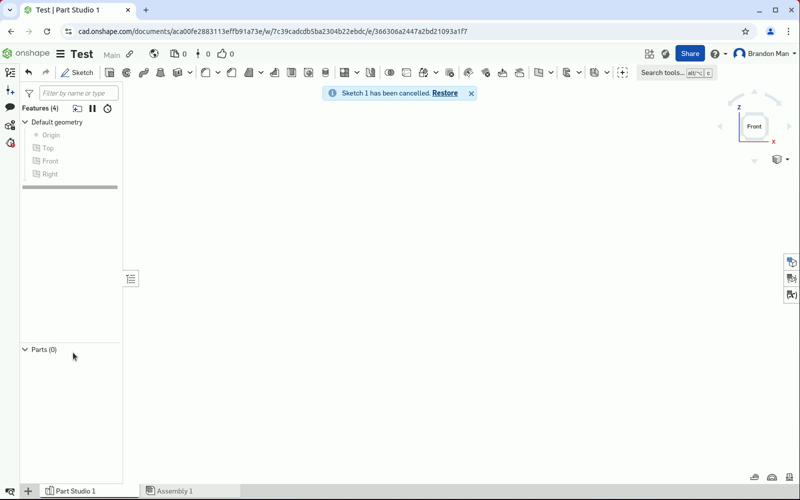
key_up(shift)
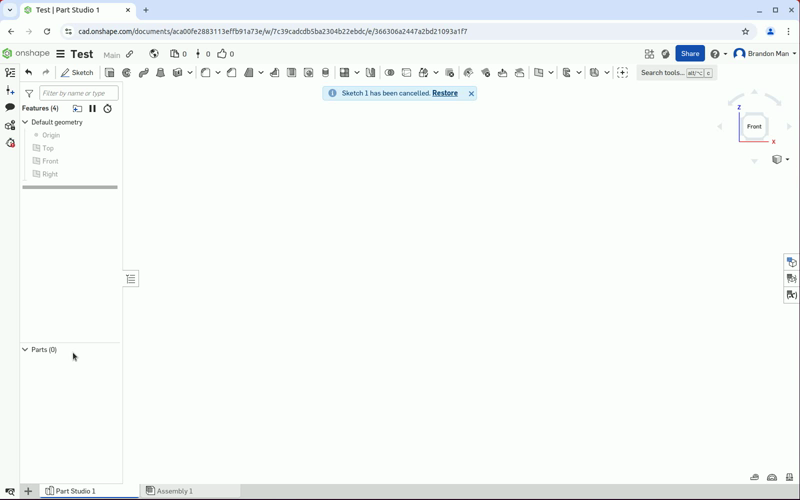
key(space)
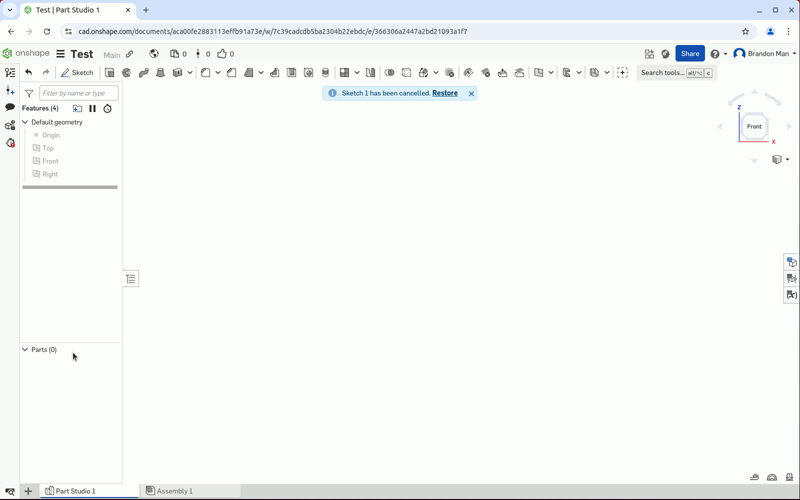
key_down(shift)
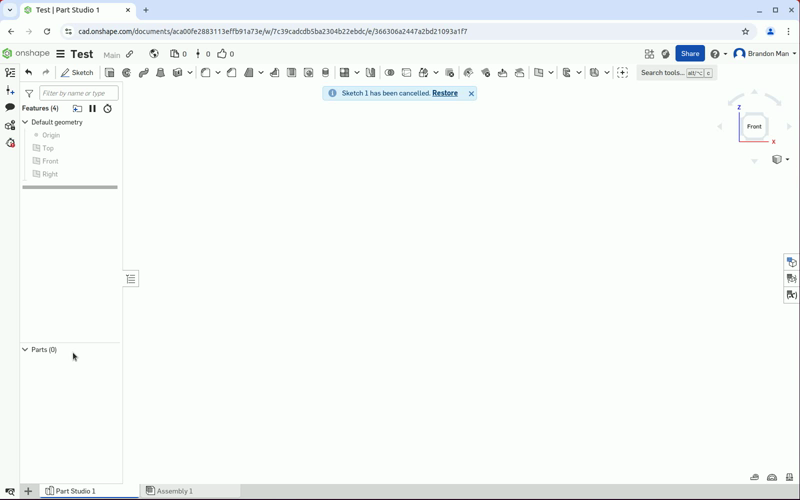
key(left)
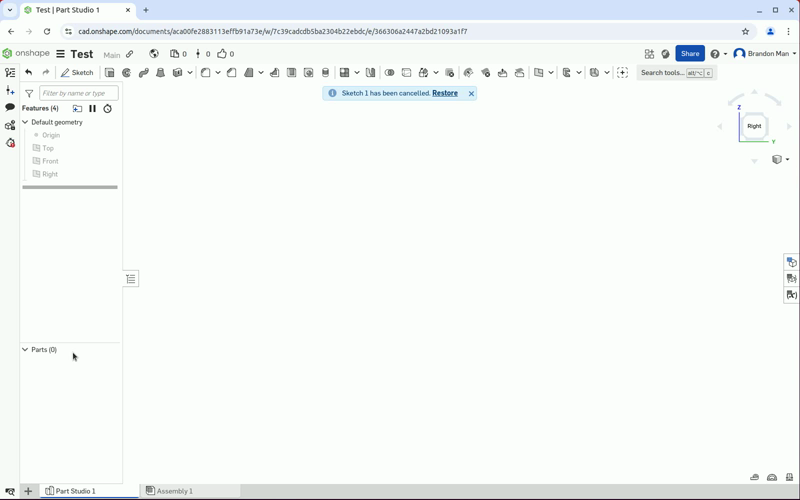
key_up(shift)
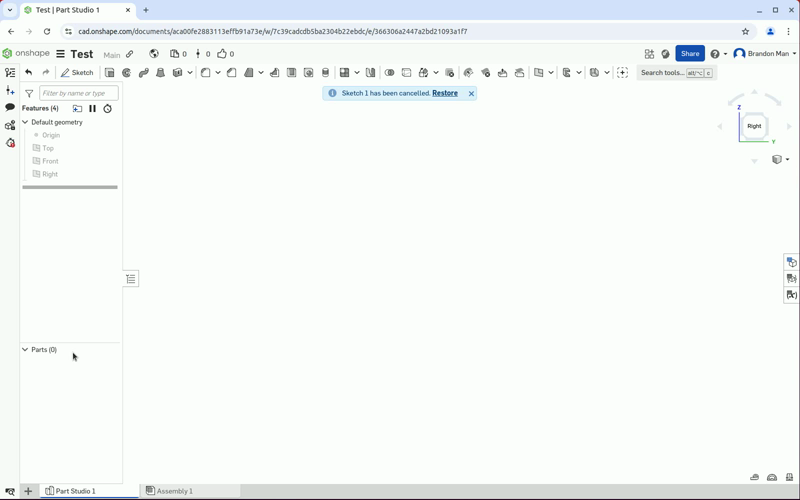
mouse_move(73, 352)
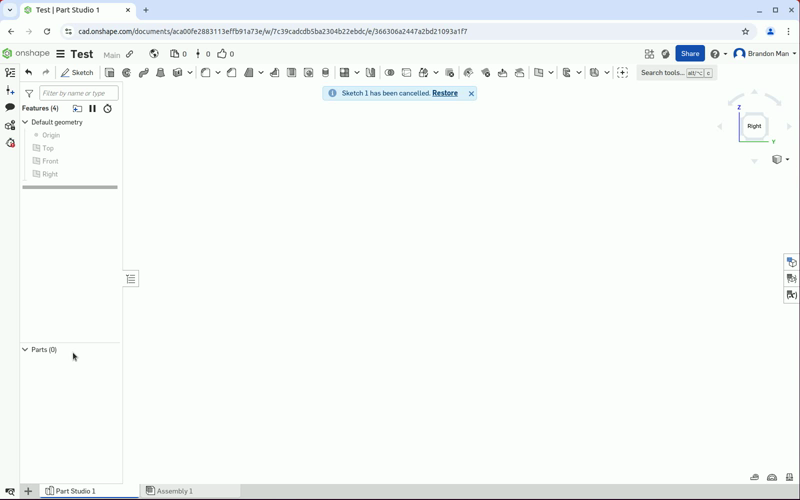
key(shift+y)
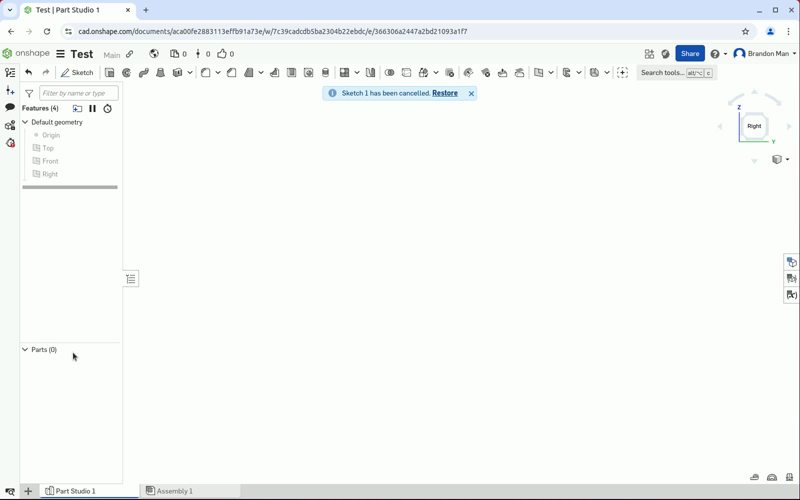
key(shift+s)
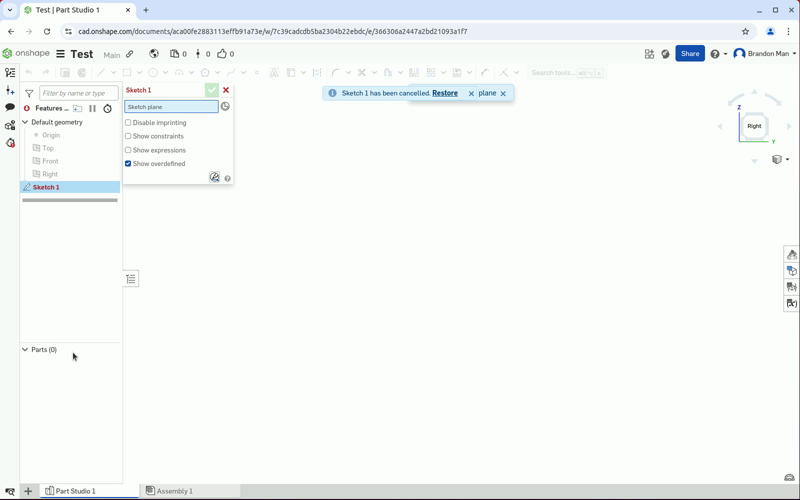
mouse_move(73, 176)
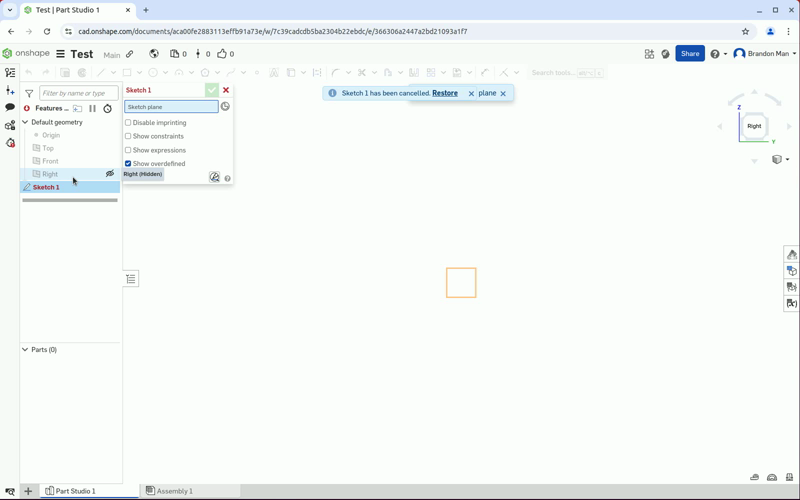
click(73, 176)
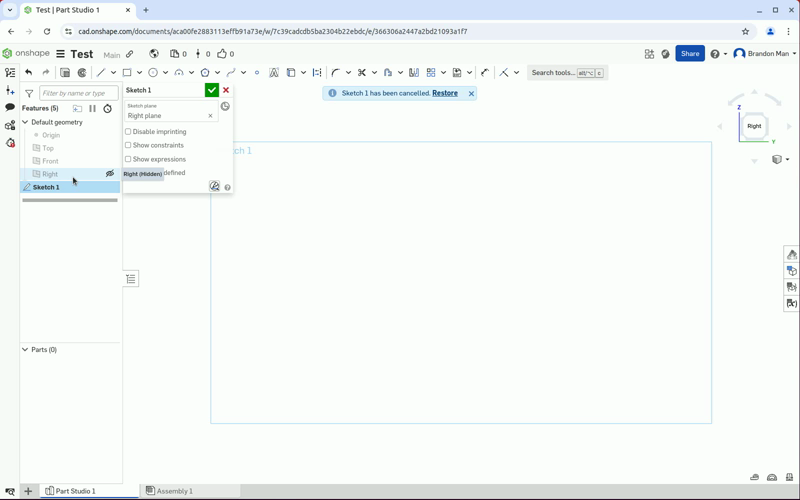
mouse_move(73, 352)
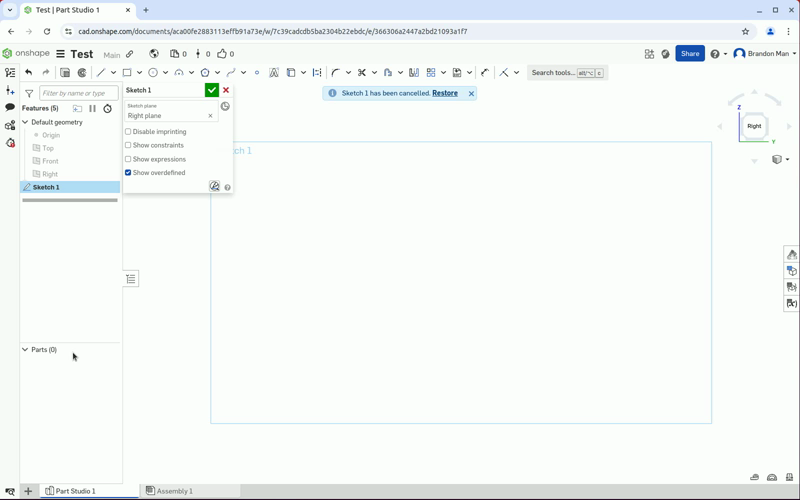
key(y)
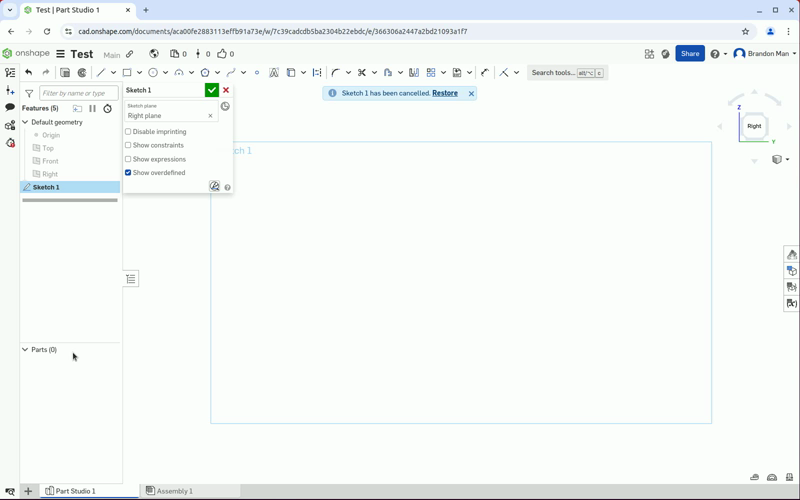
key(l)
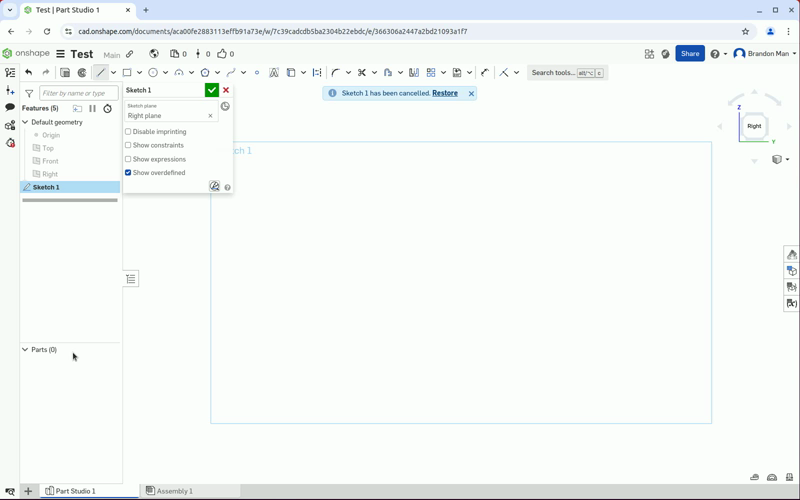
key_down(shift)
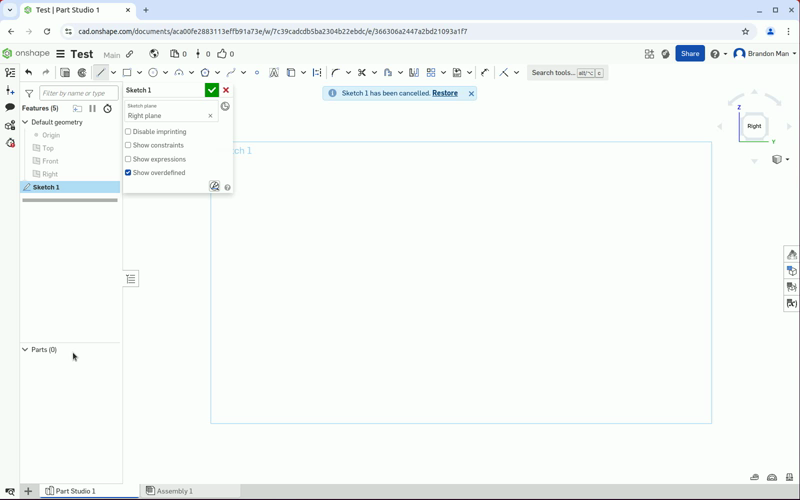
mouse_move(350, 236)
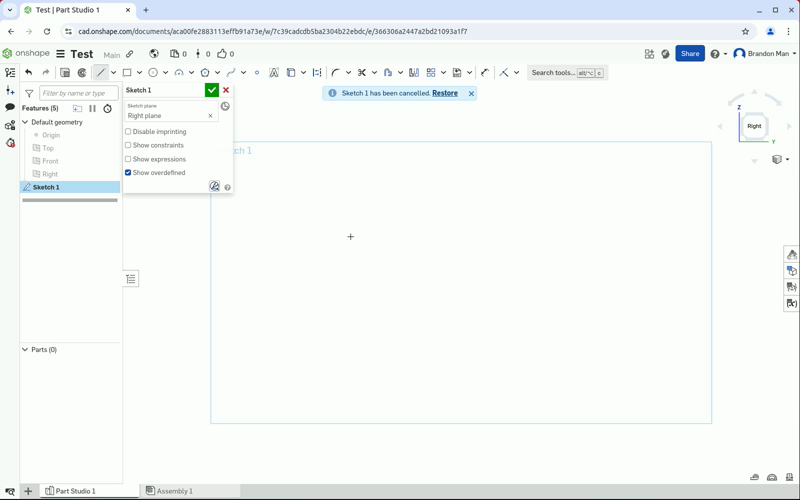
click(350, 236)
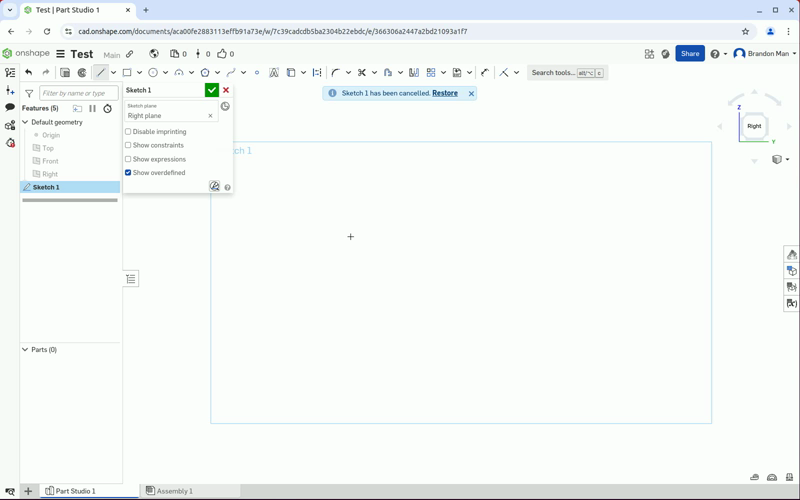
key_up(shift)
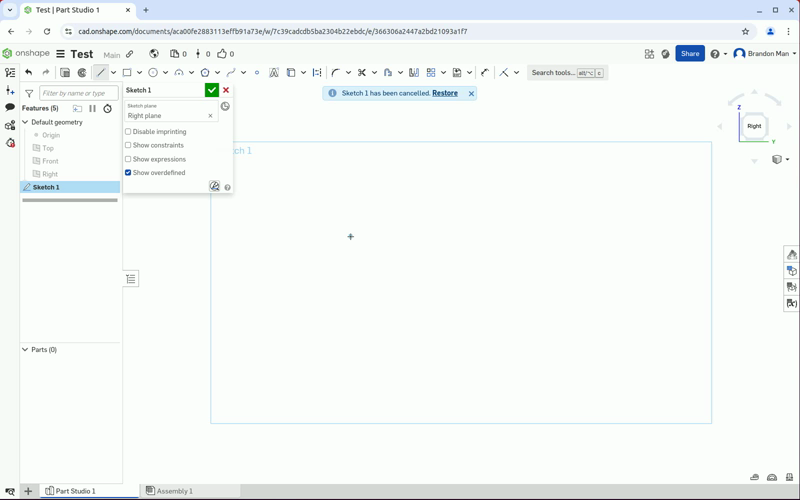
key_down(shift)
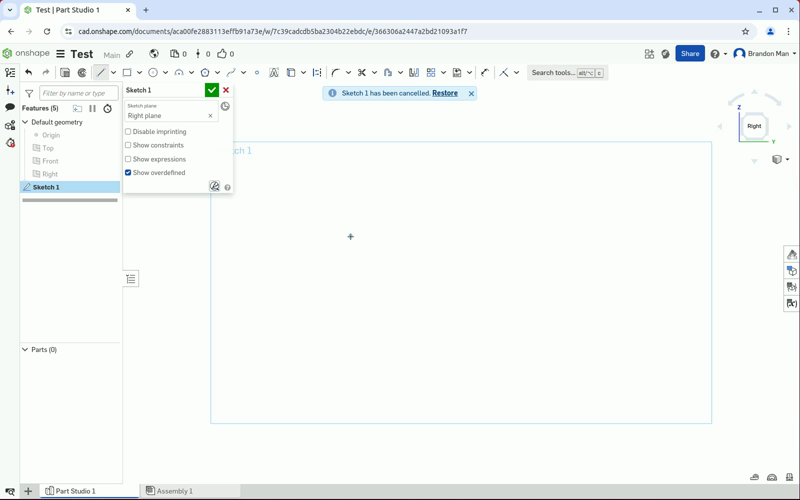
mouse_move(491, 330)
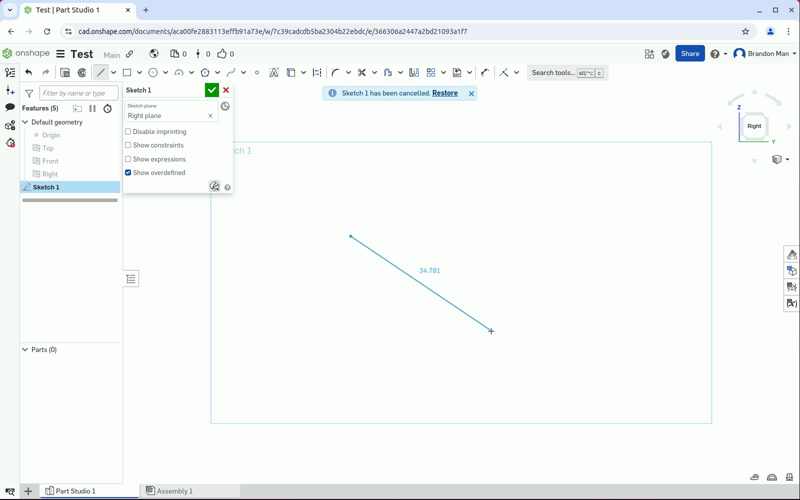
click(491, 330)
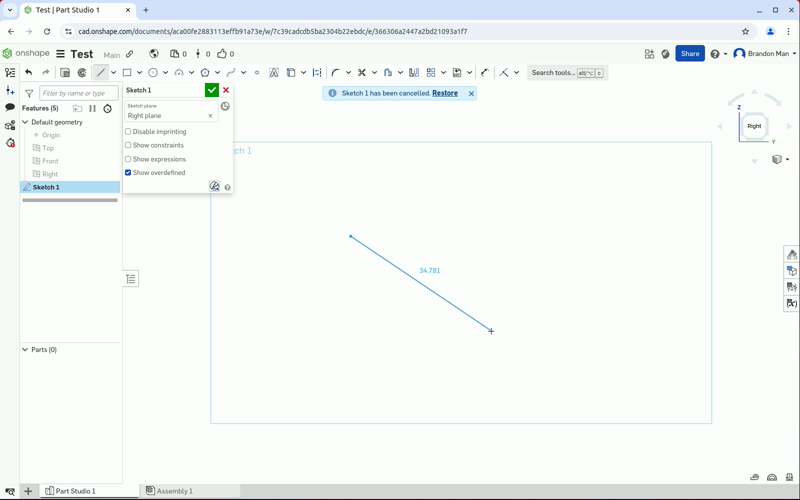
key_up(shift)
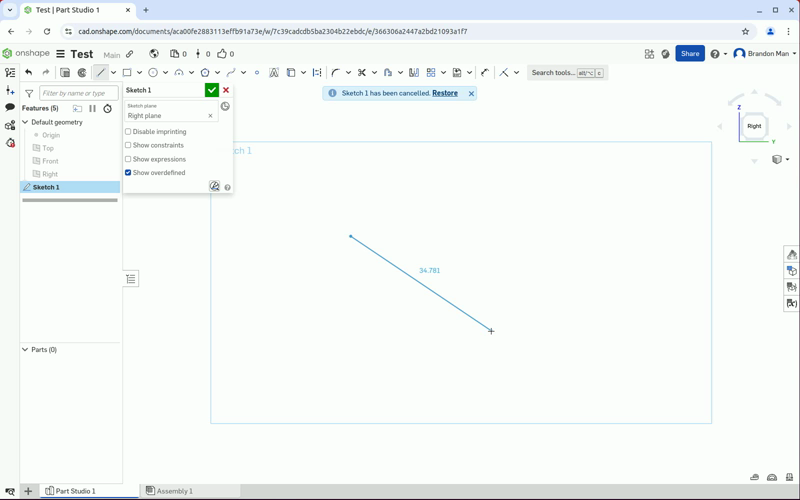
key_down(shift)
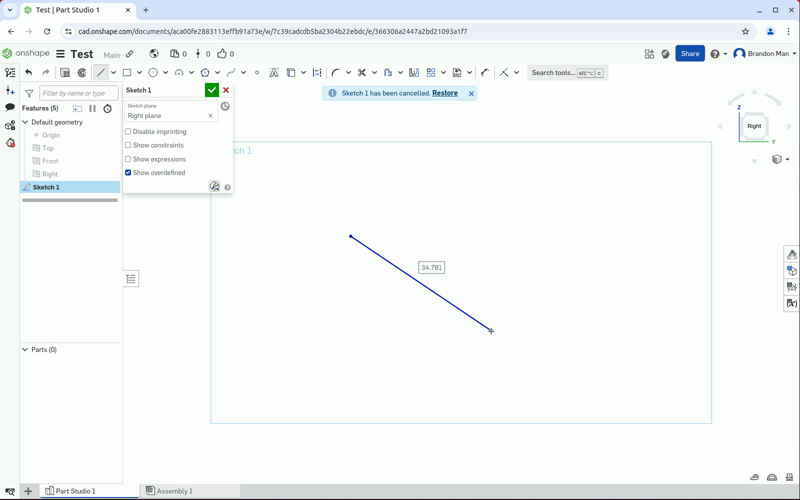
mouse_move(521, 330)
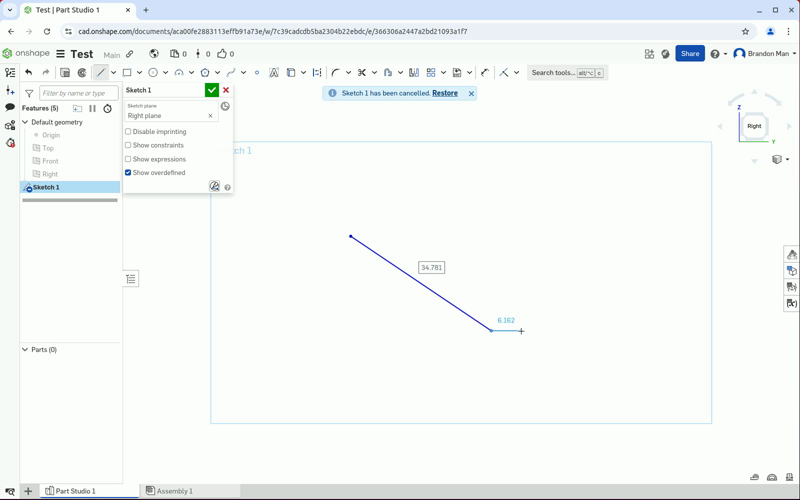
mouse_move(461, 283)
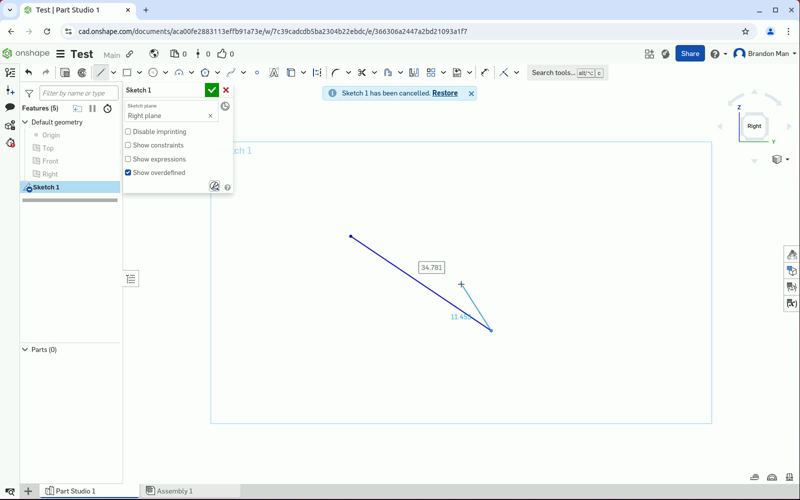
click(461, 283)
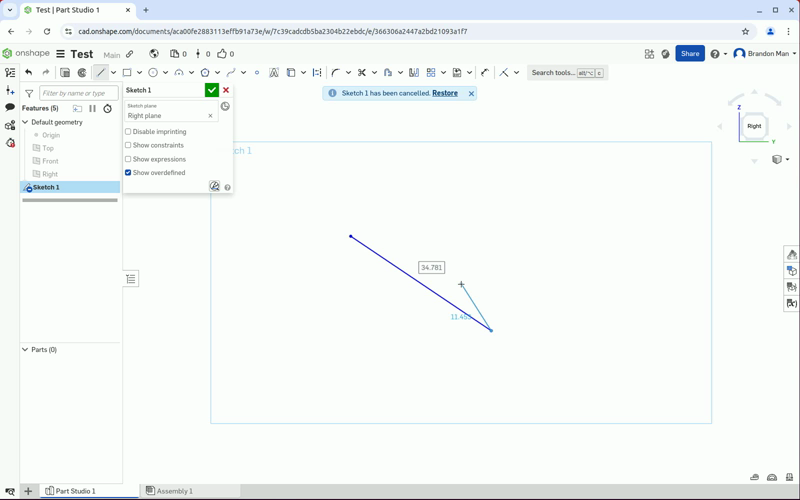
key_up(shift)
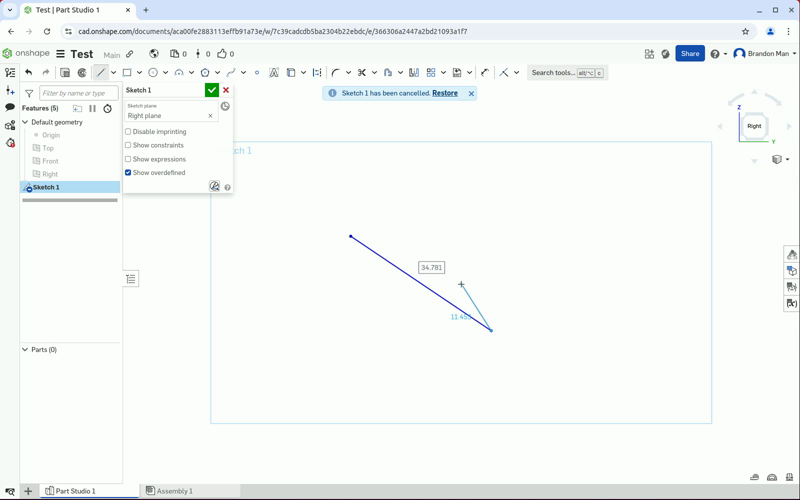
key_down(shift)
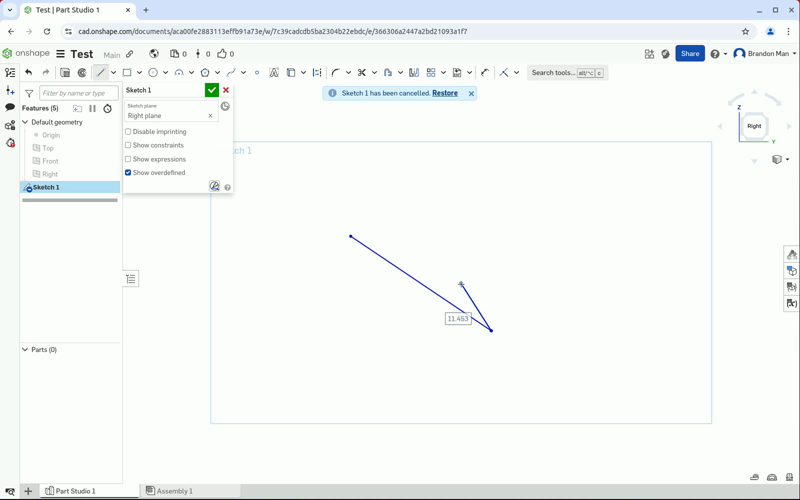
mouse_move(350, 236)
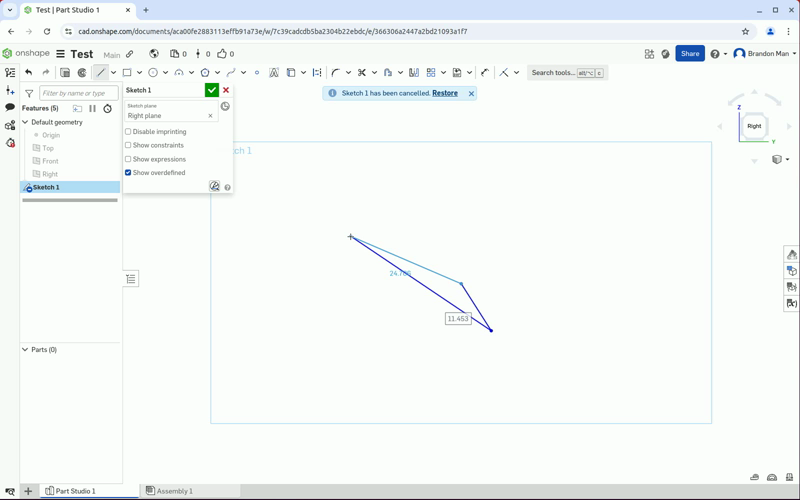
key_up(shift)
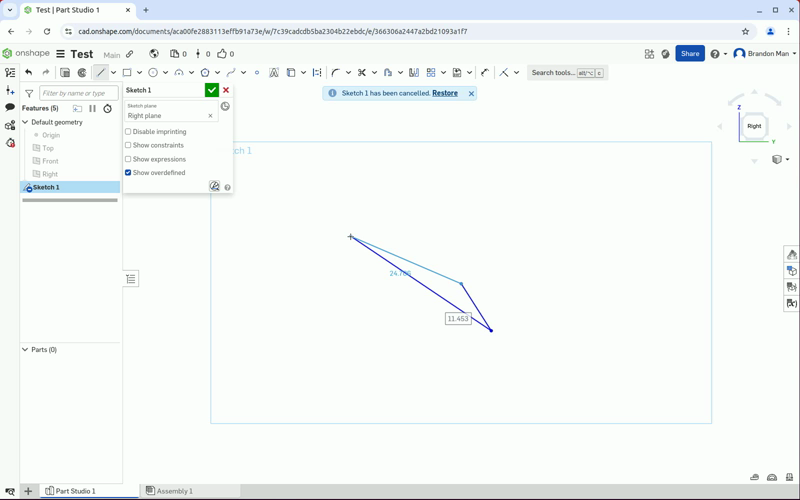
click(350, 236)
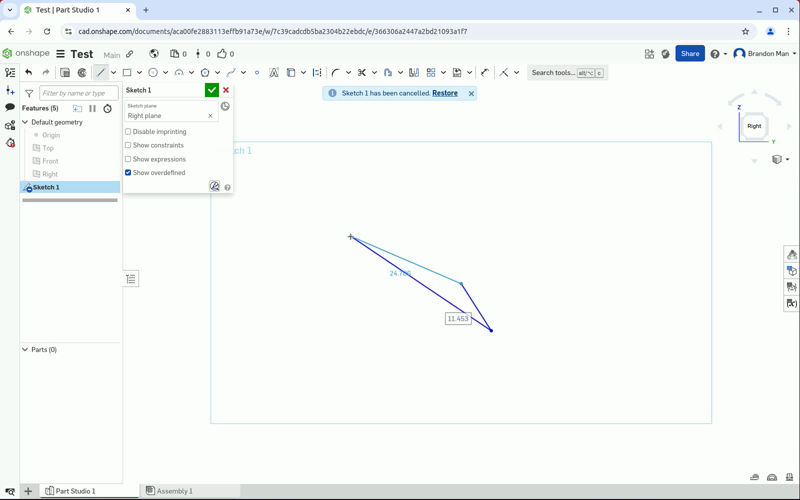
key(esc)
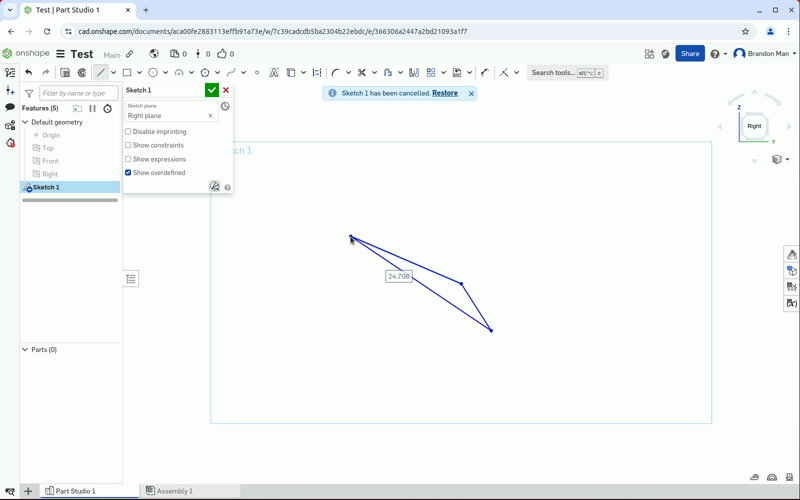
mouse_move(471, 304)
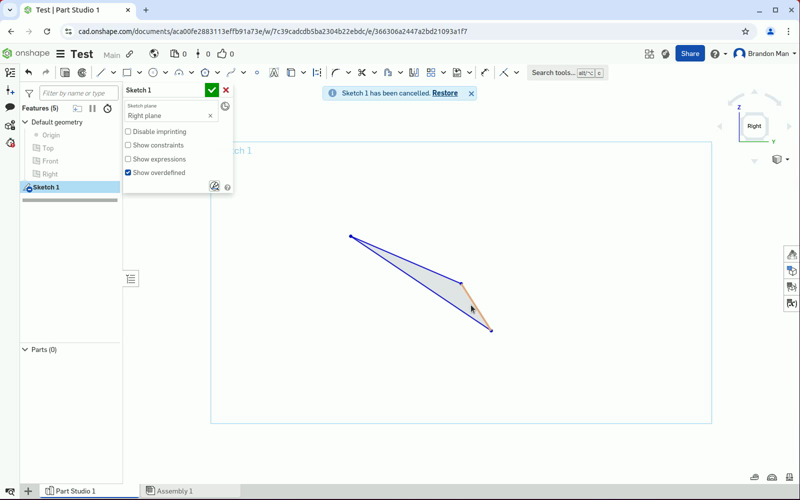
click(471, 304)
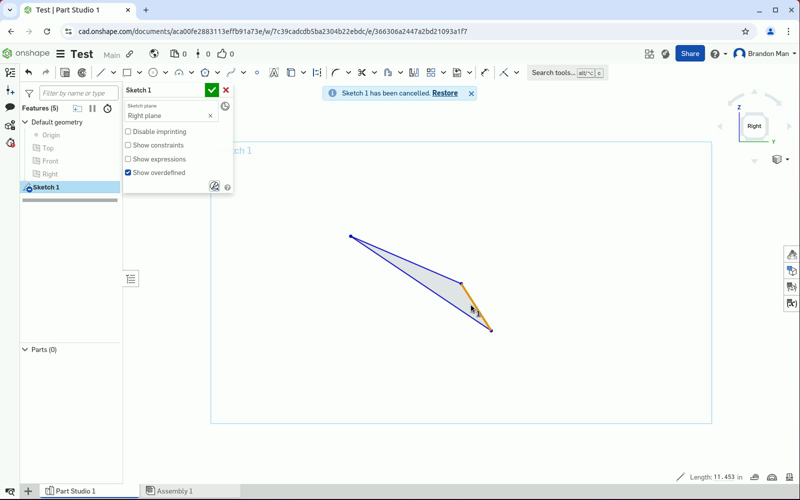
mouse_move(73, 352)
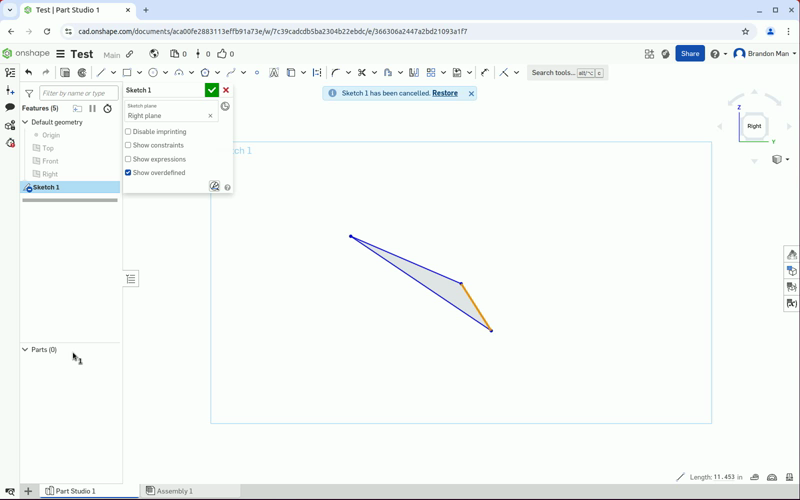
key(shift+y)
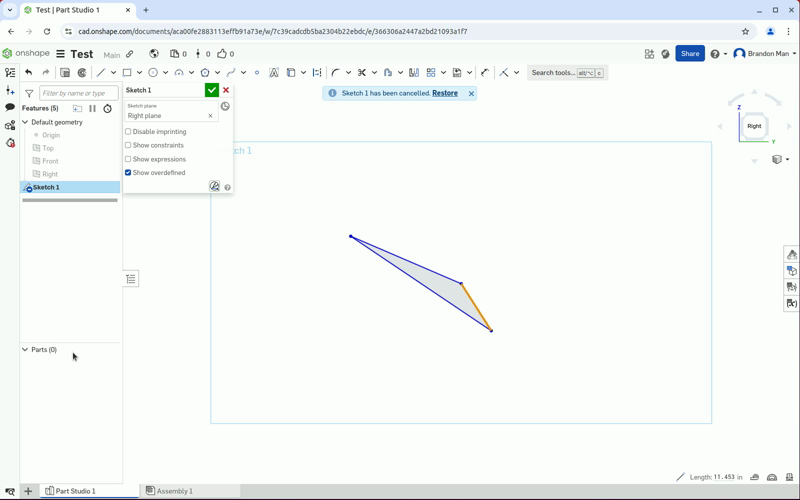
key(shift+e)
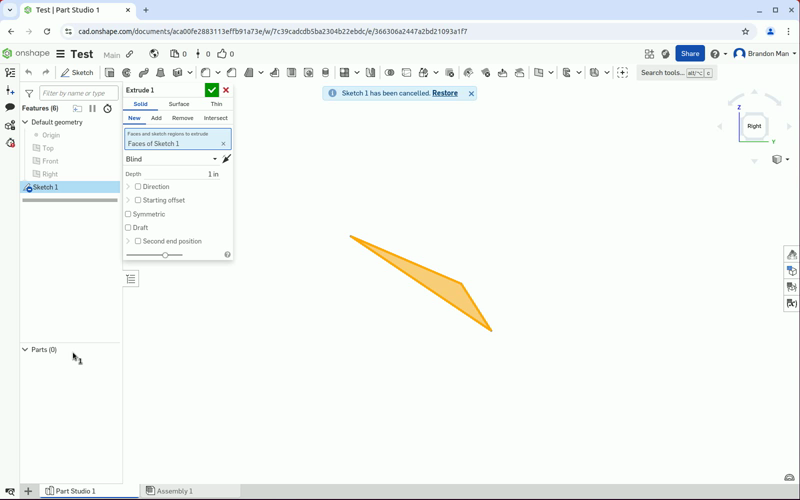
mouse_move(143, 106)
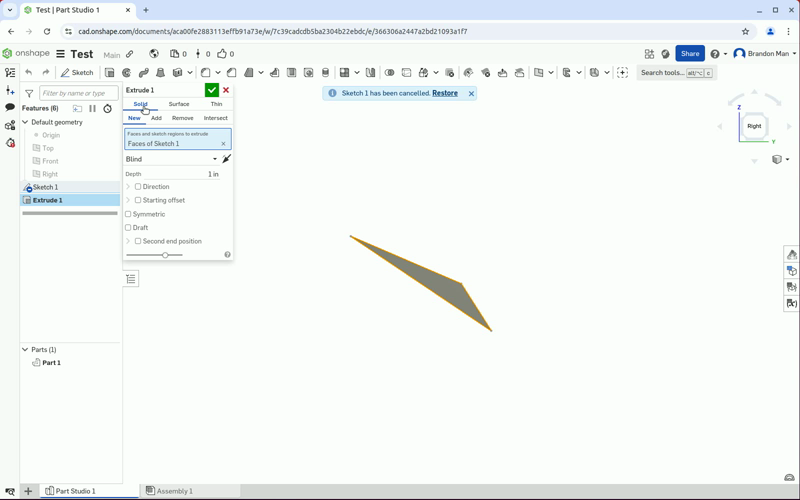
click(143, 106)
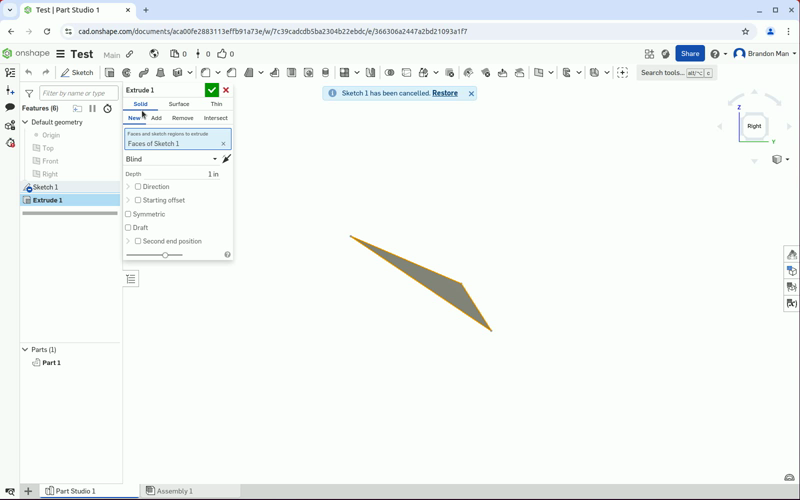
mouse_move(137, 120)
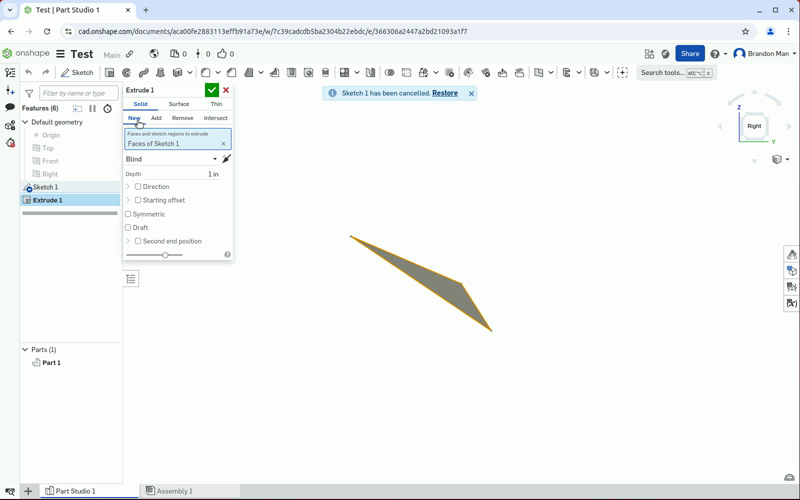
click(137, 120)
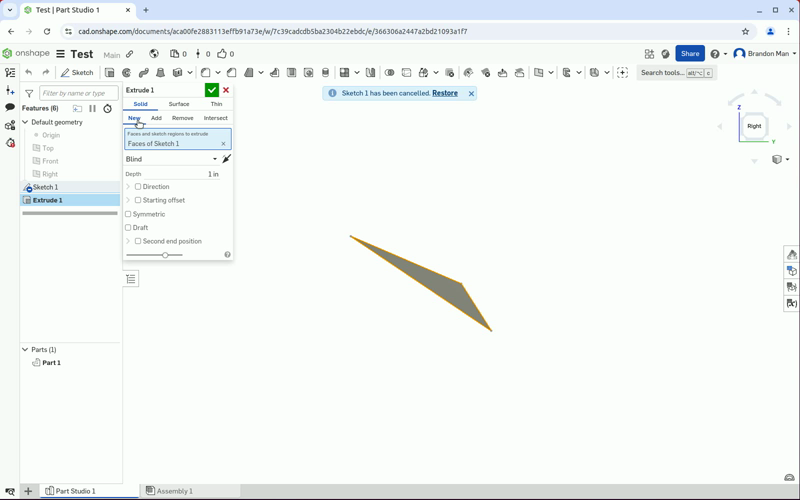
key(tab, 4)
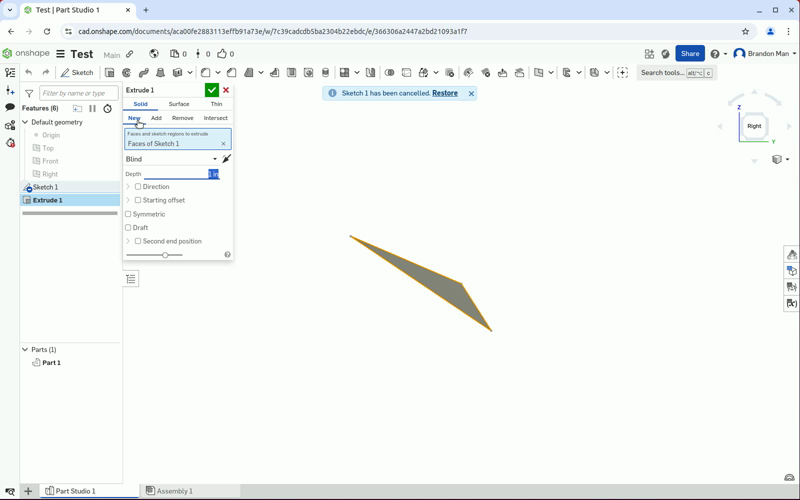
text(2.889)
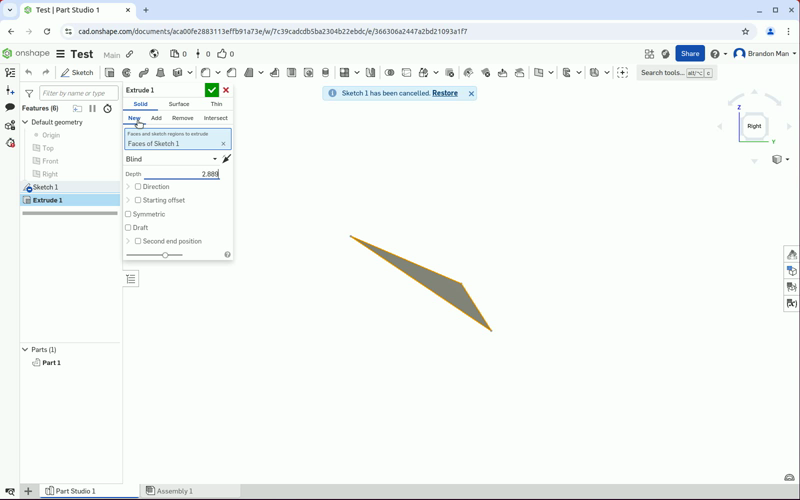
key(enter)
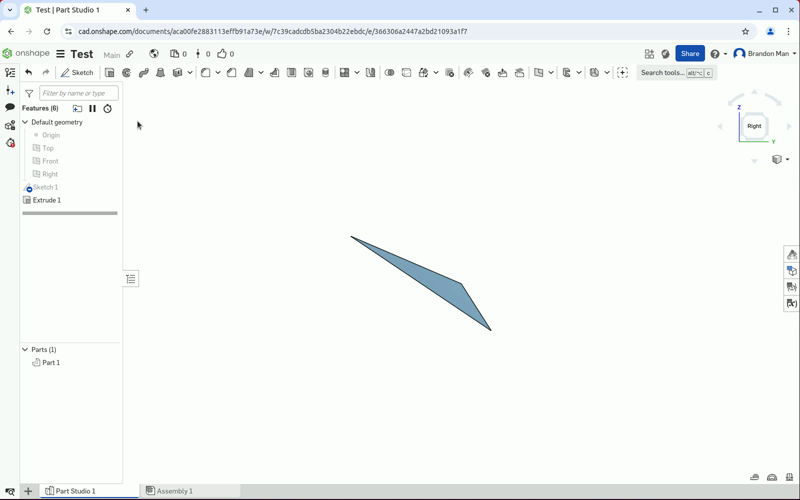
key(shift+h)
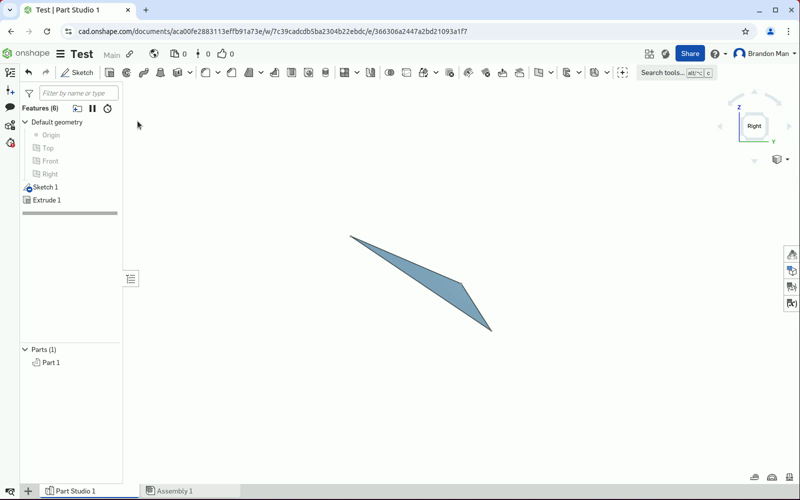
key(shift+h)
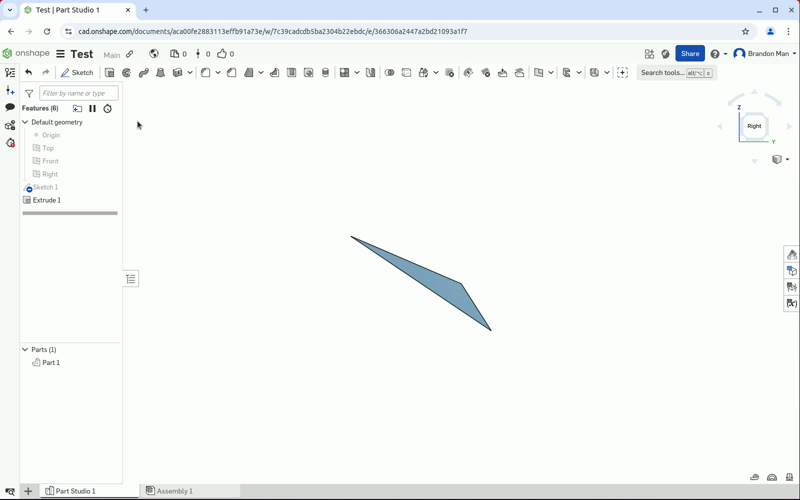
mouse_move(73, 189)
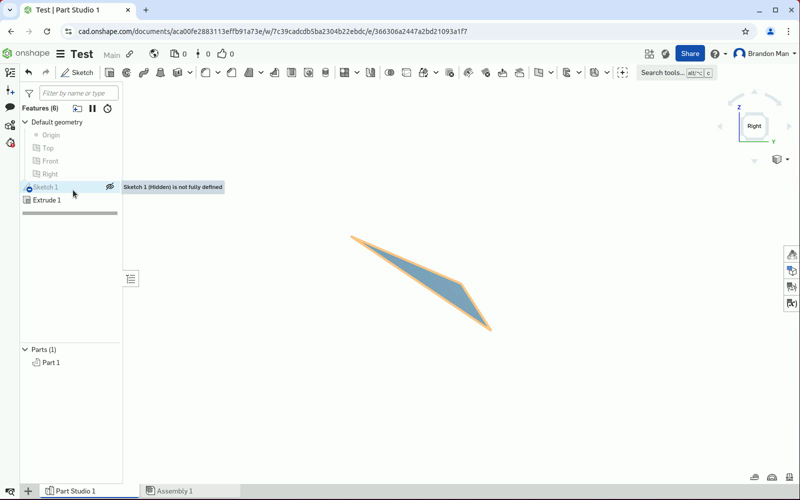
click(73, 189)
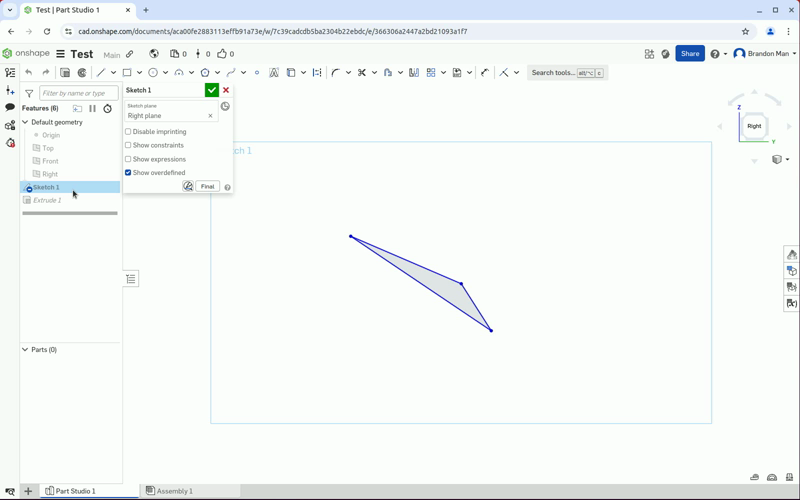
mouse_move(229, 92)
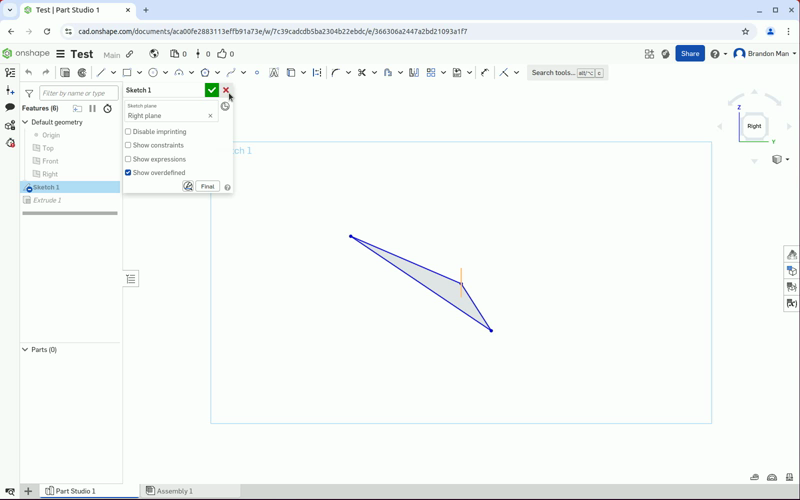
click(229, 92)
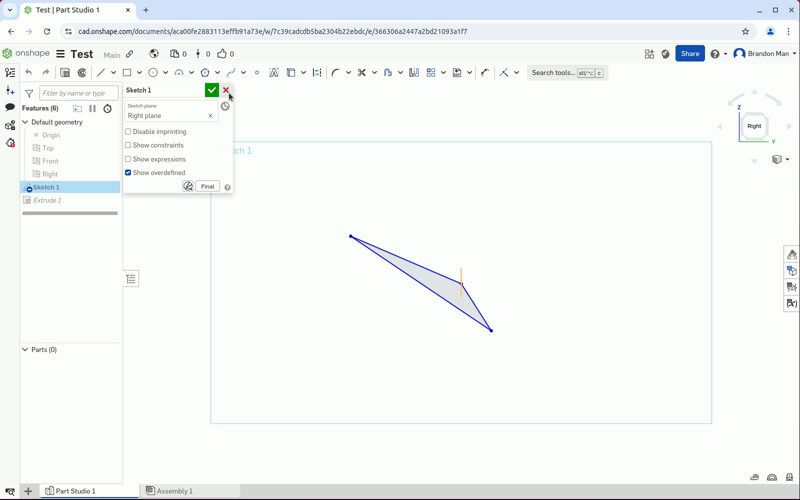
key(shift+s)
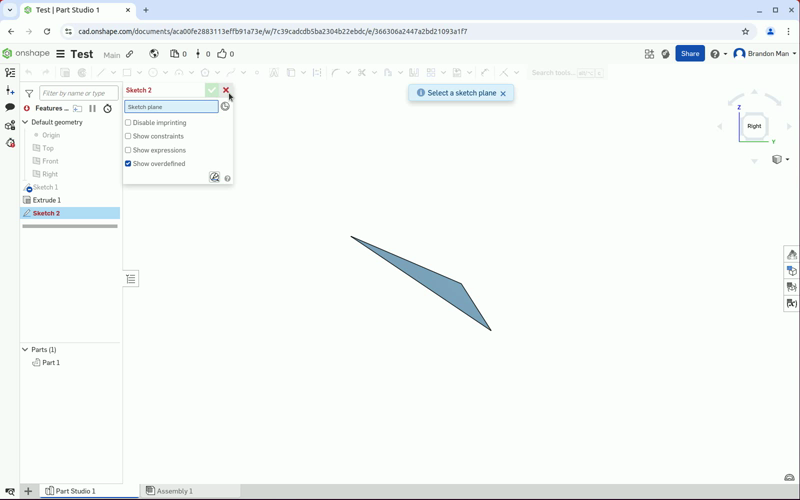
mouse_move(73, 176)
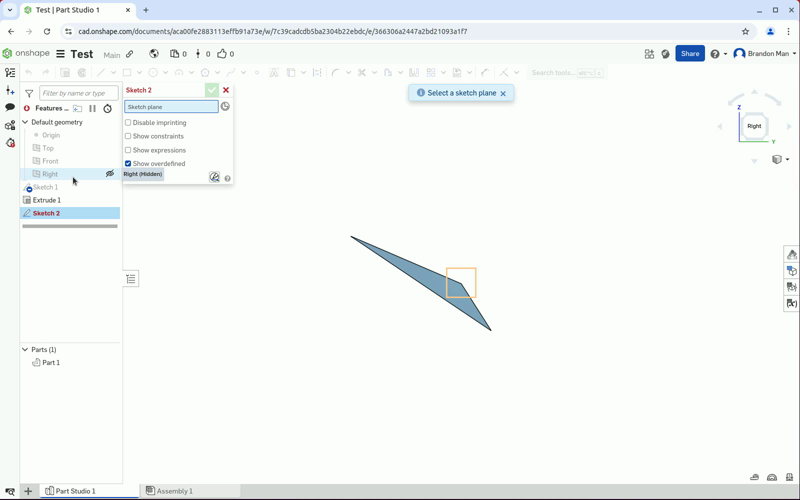
click(73, 176)
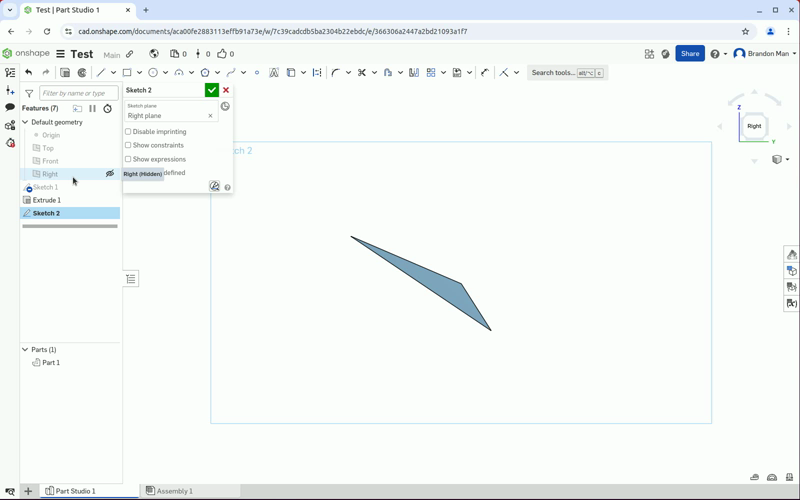
mouse_move(73, 352)
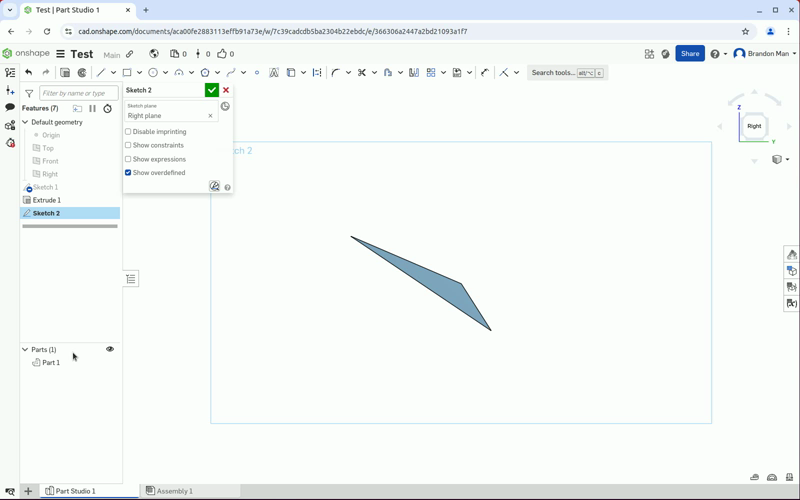
key(y)
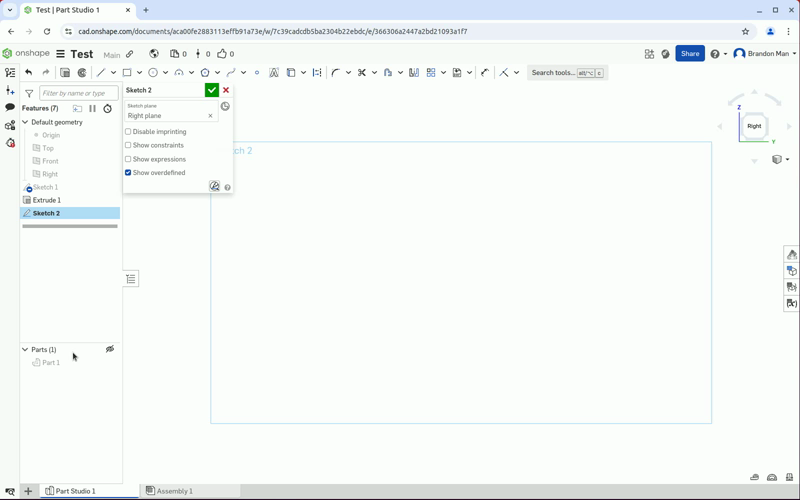
key(l)
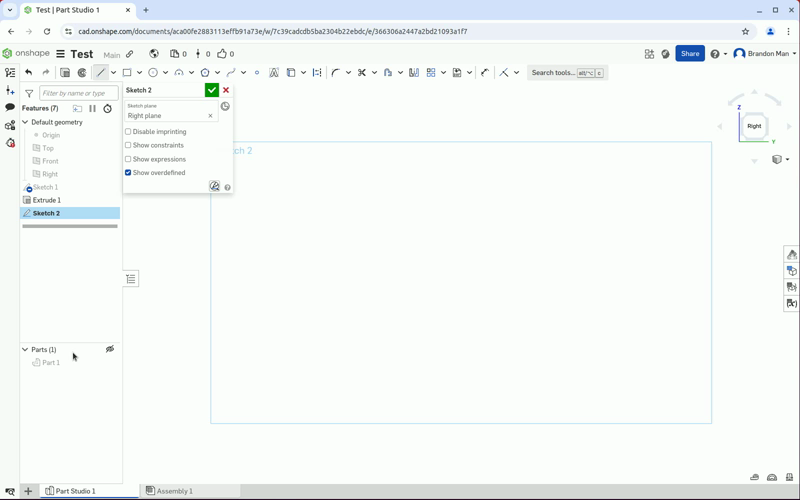
key_down(shift)
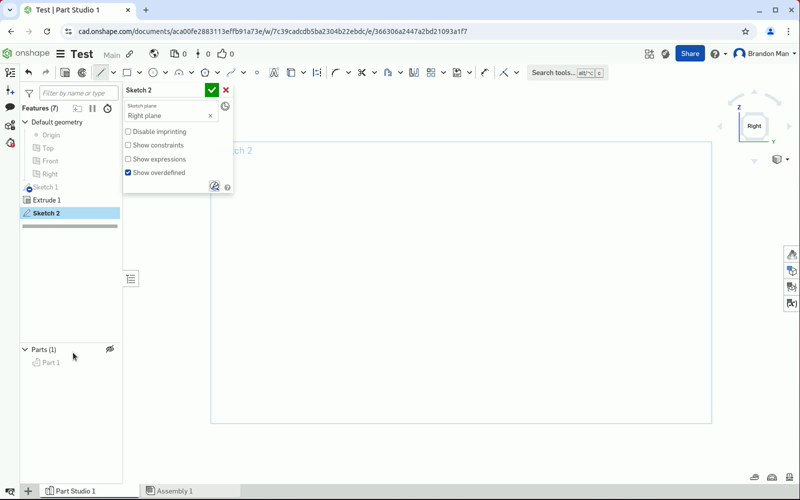
mouse_move(350, 236)
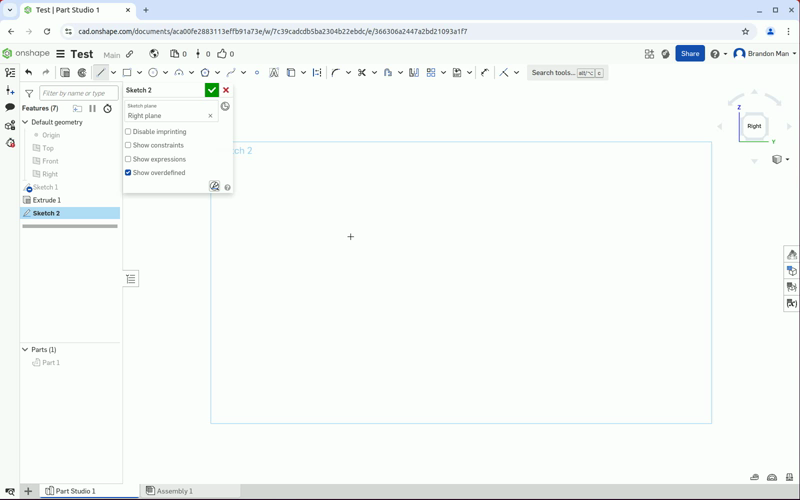
click(350, 236)
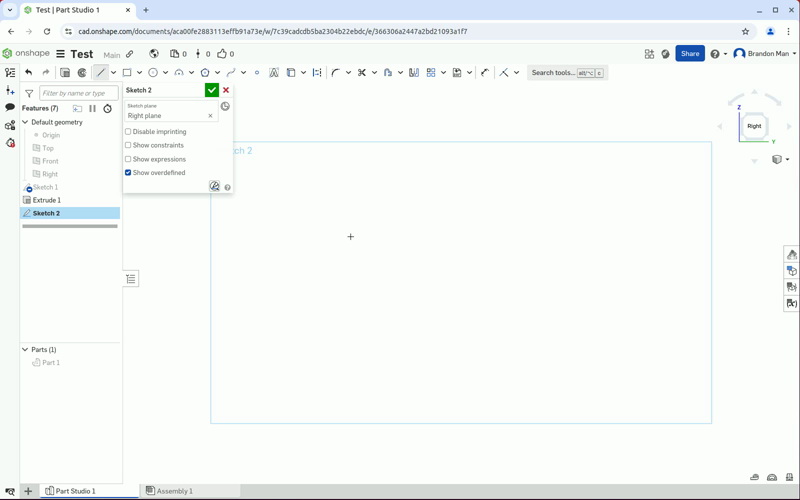
key_up(shift)
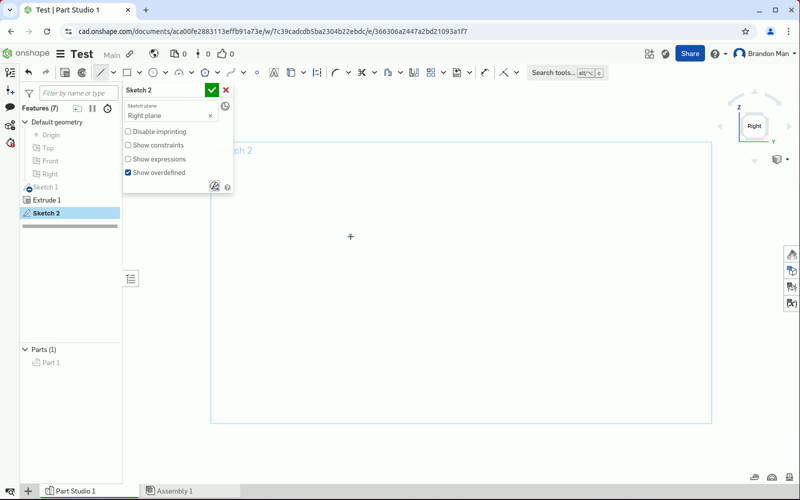
key_down(shift)
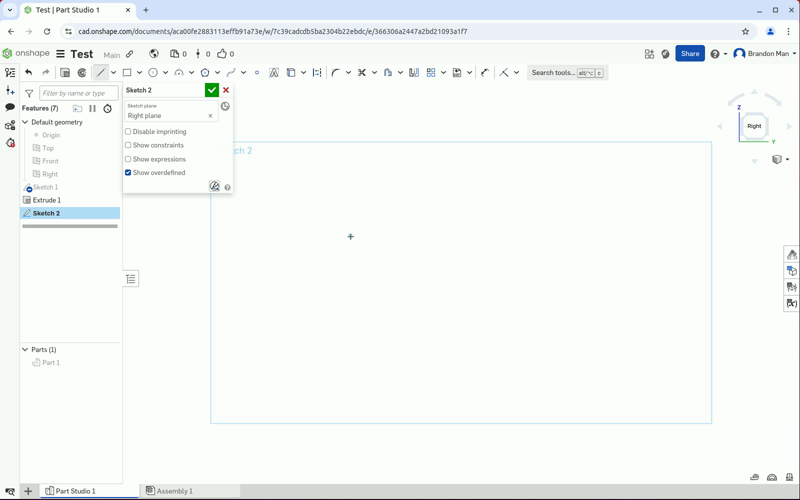
mouse_move(460, 282)
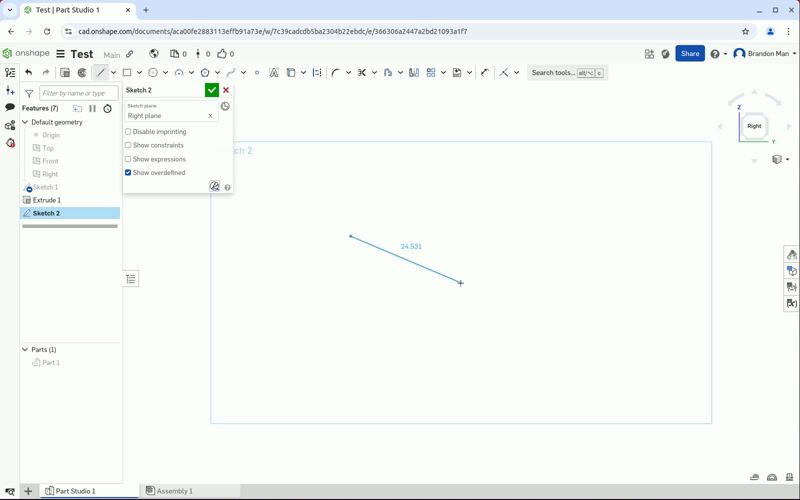
click(460, 282)
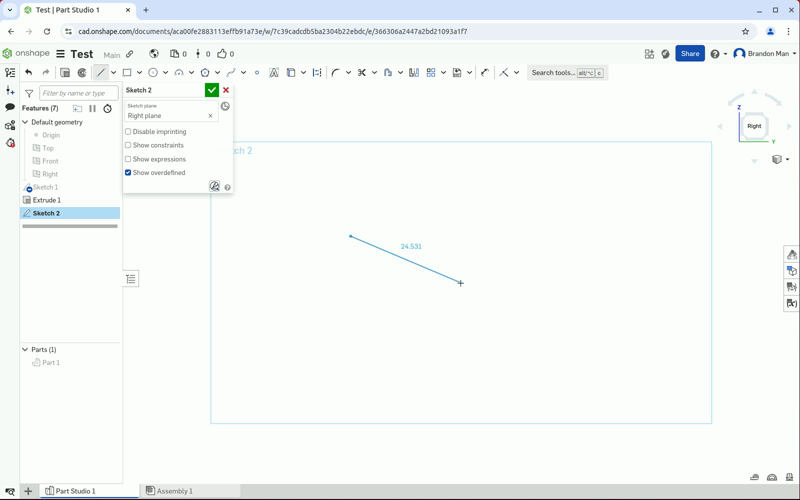
key_up(shift)
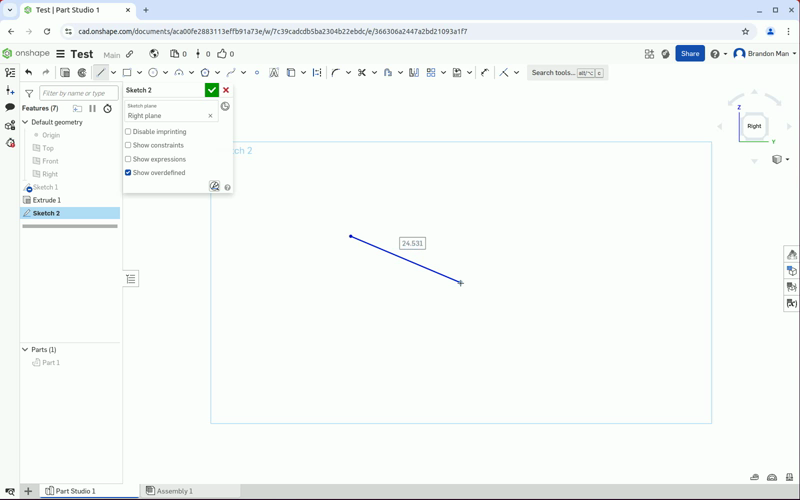
key_down(shift)
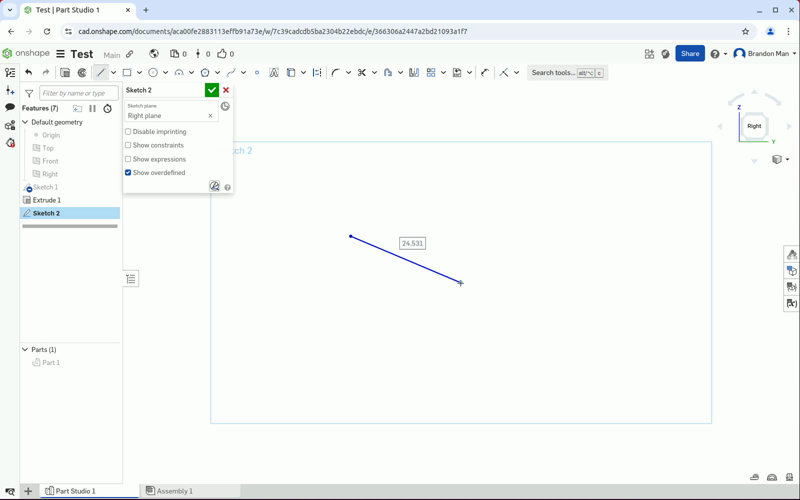
mouse_move(490, 282)
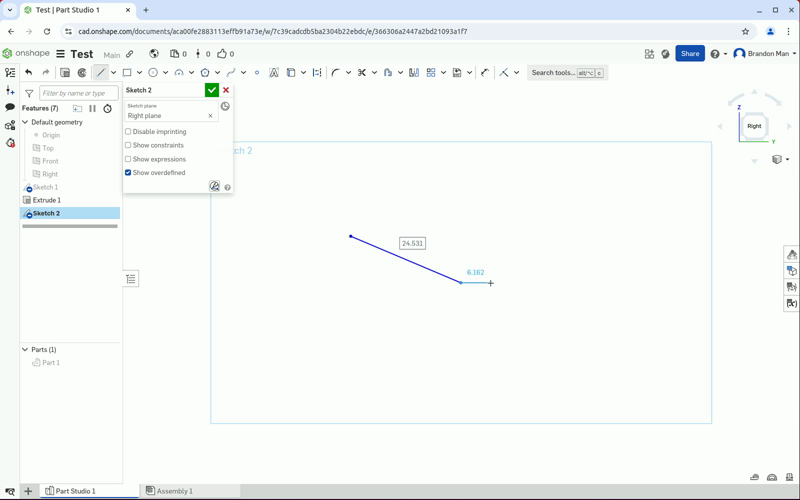
mouse_move(430, 234)
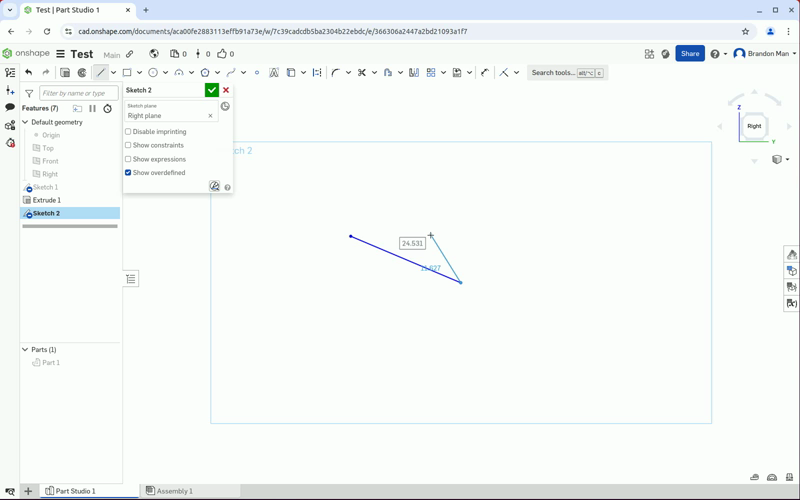
click(430, 234)
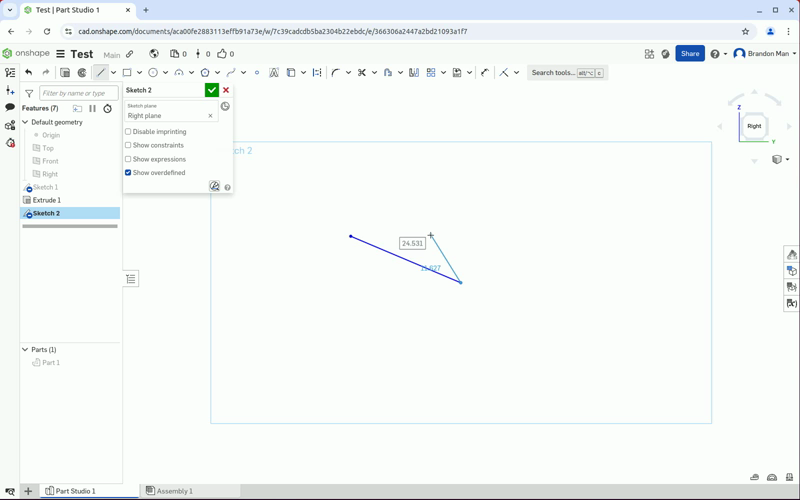
key_up(shift)
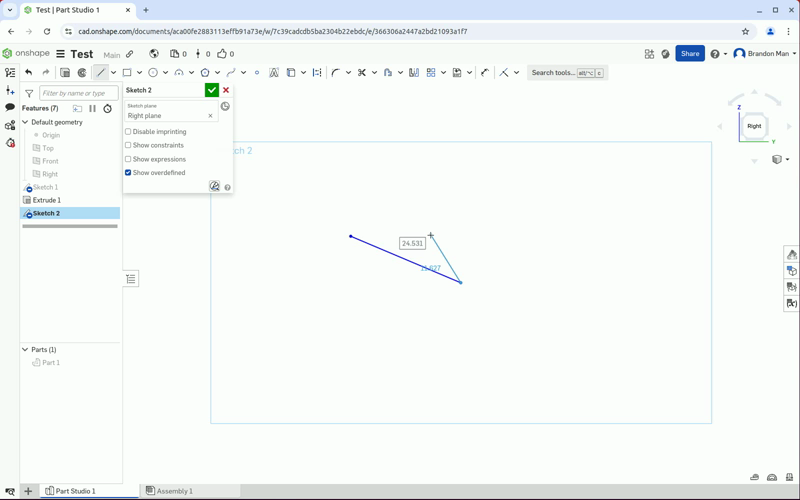
key_down(shift)
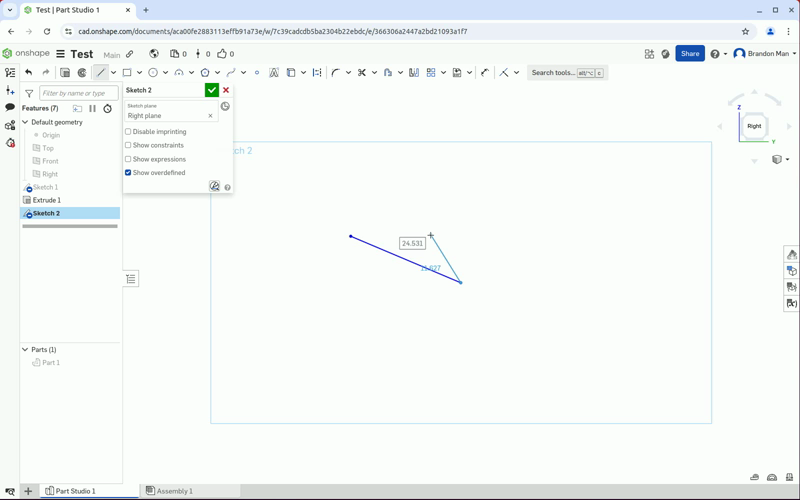
mouse_move(350, 236)
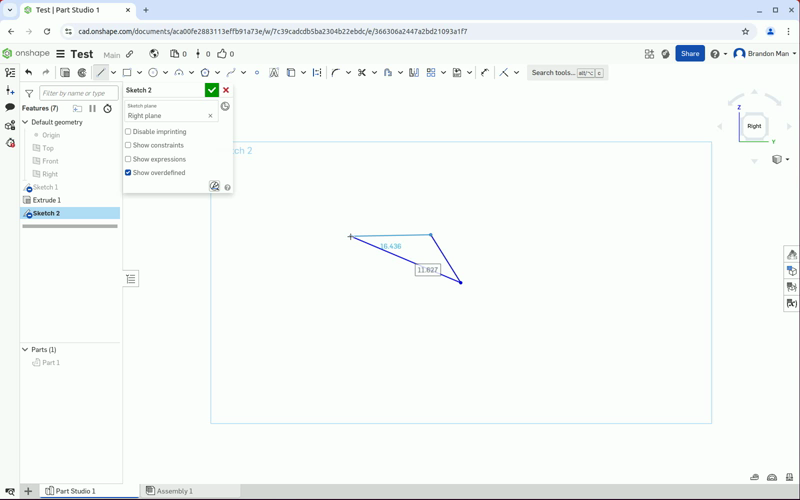
key_up(shift)
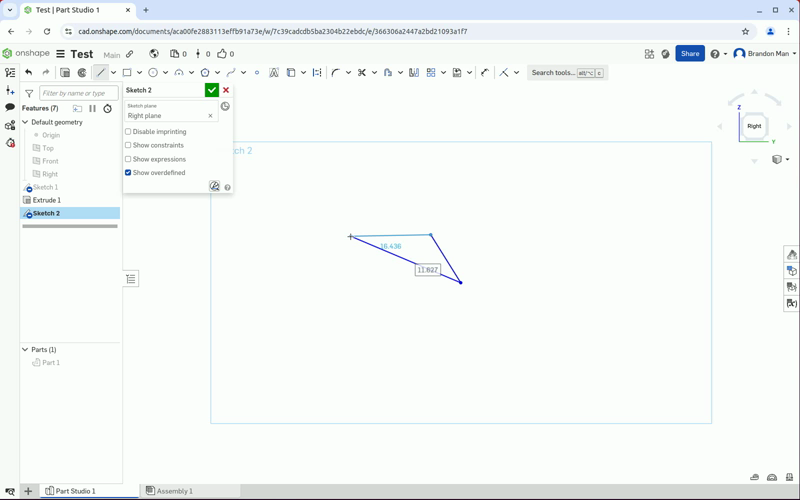
click(350, 236)
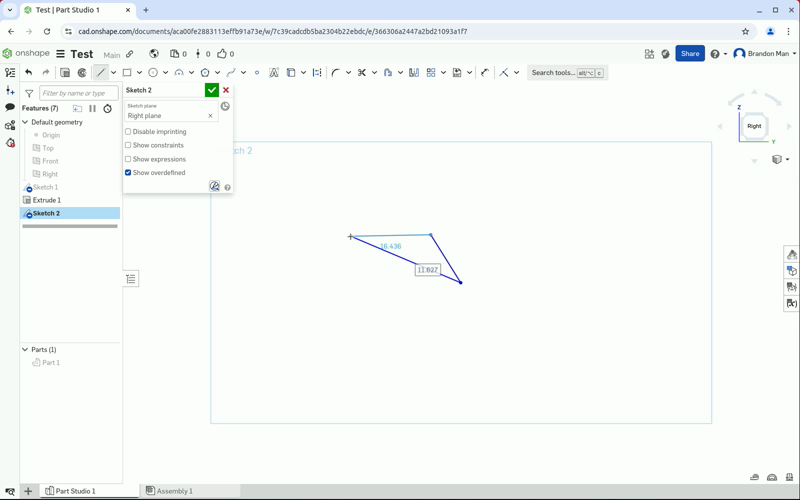
key(esc)
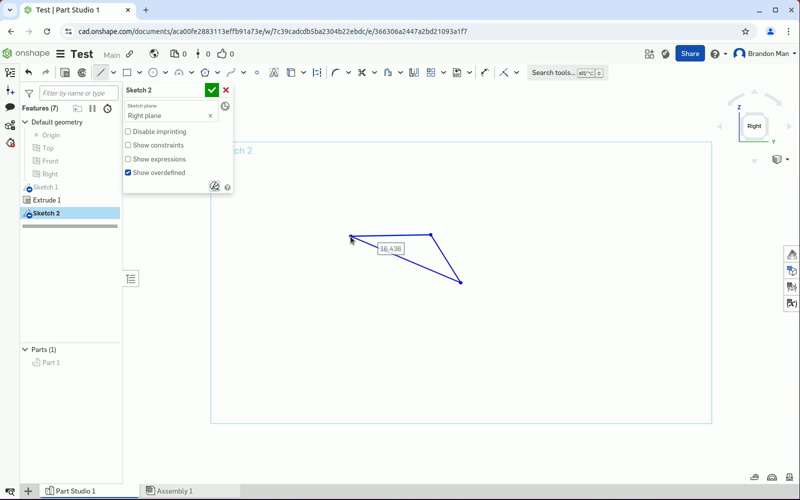
mouse_move(428, 262)
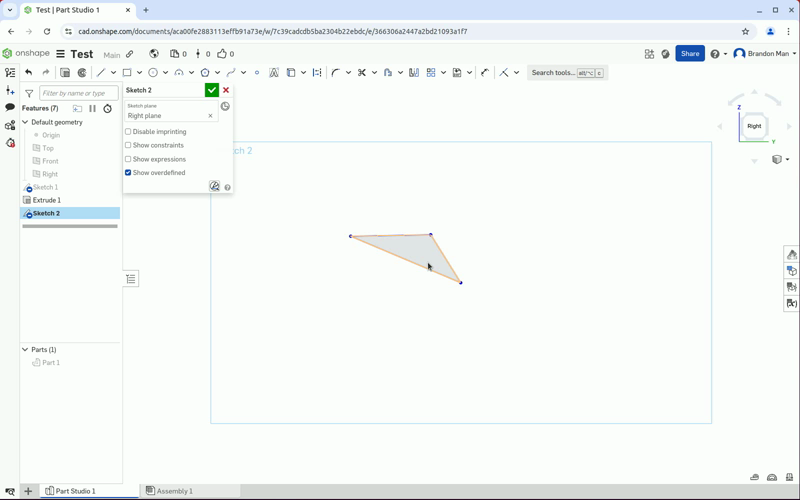
click(428, 262)
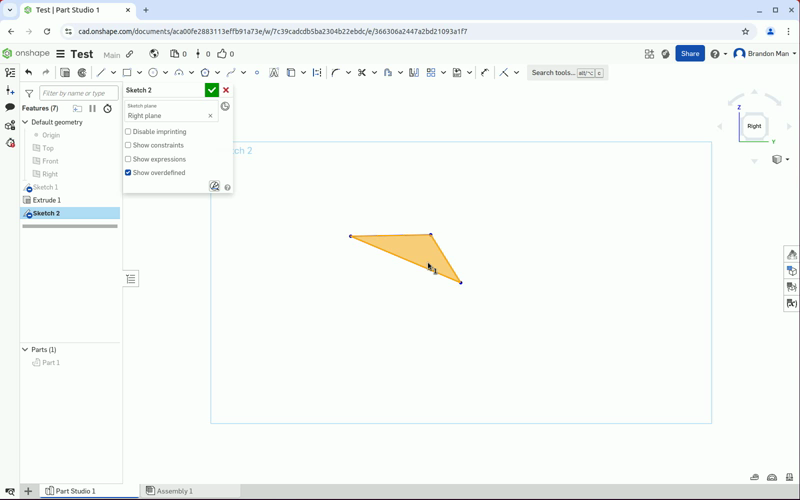
mouse_move(73, 352)
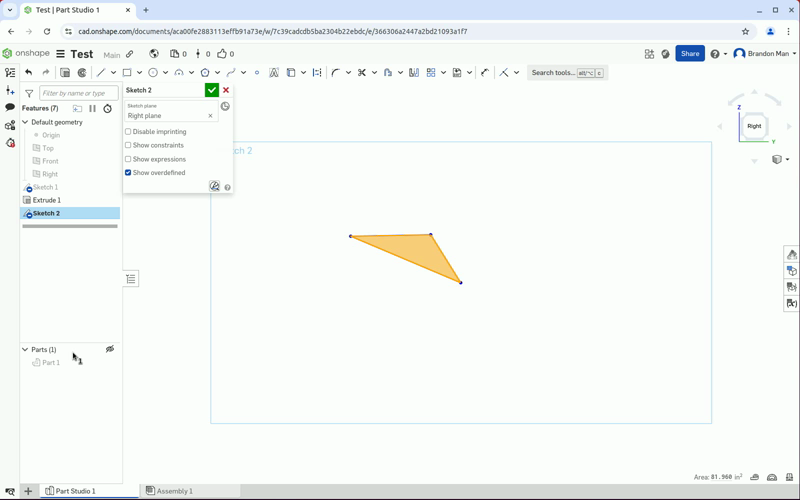
key(shift+y)
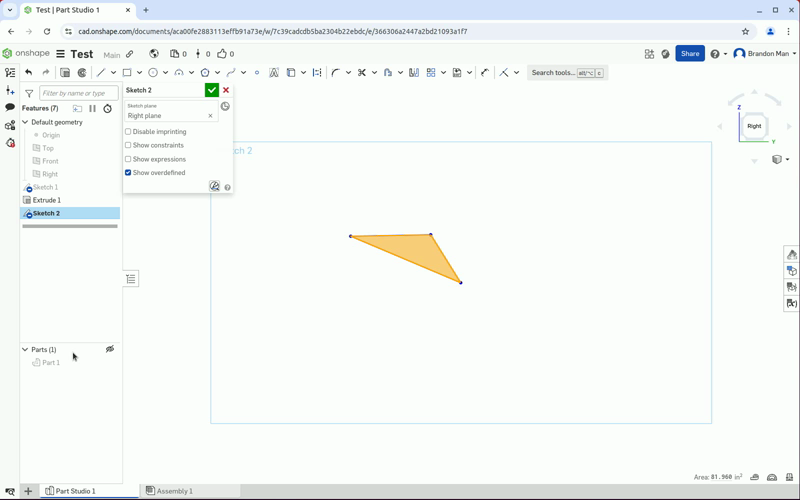
key(shift+e)
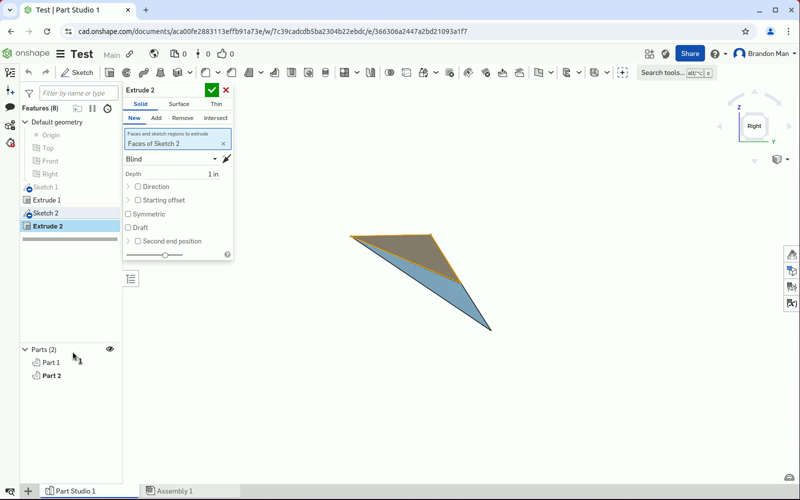
mouse_move(143, 106)
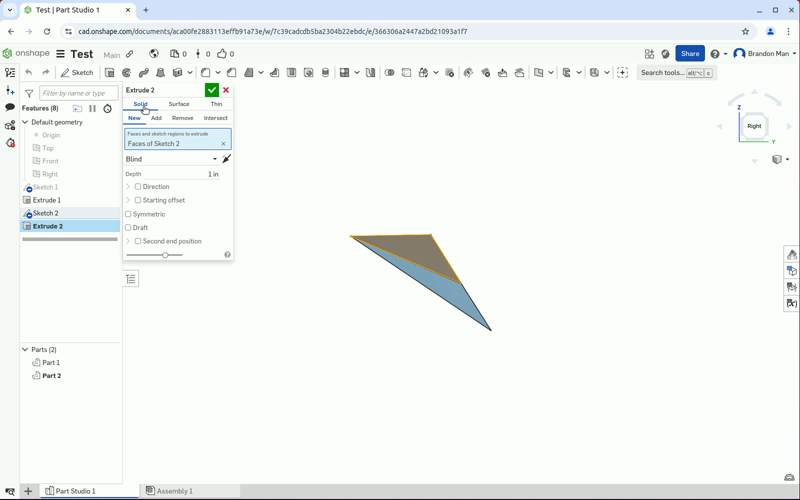
click(143, 106)
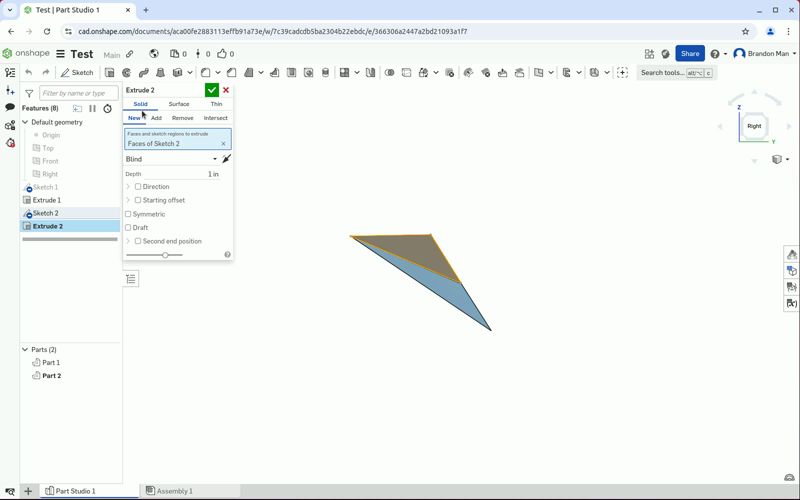
mouse_move(137, 120)
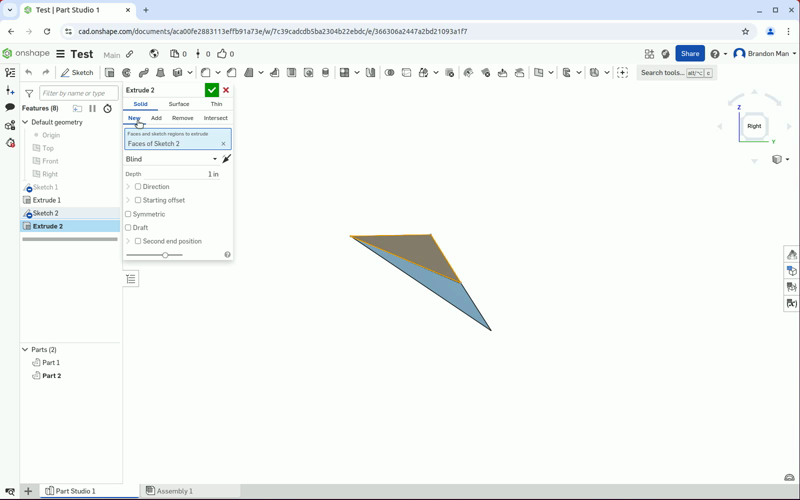
click(137, 120)
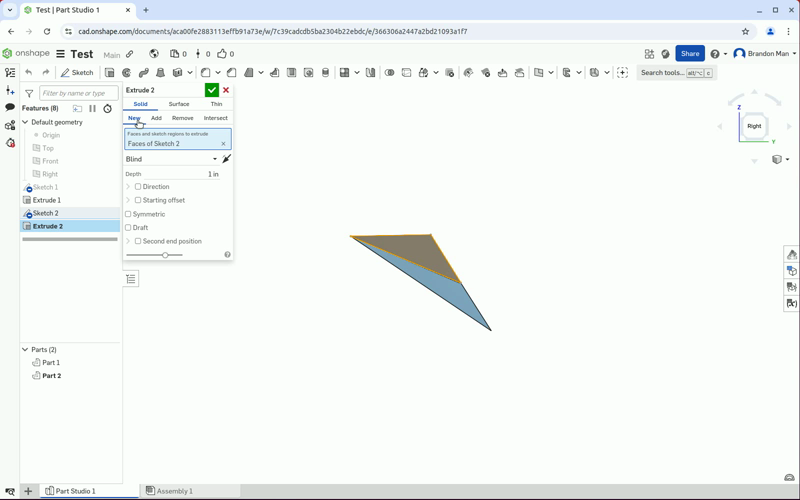
key(tab, 4)
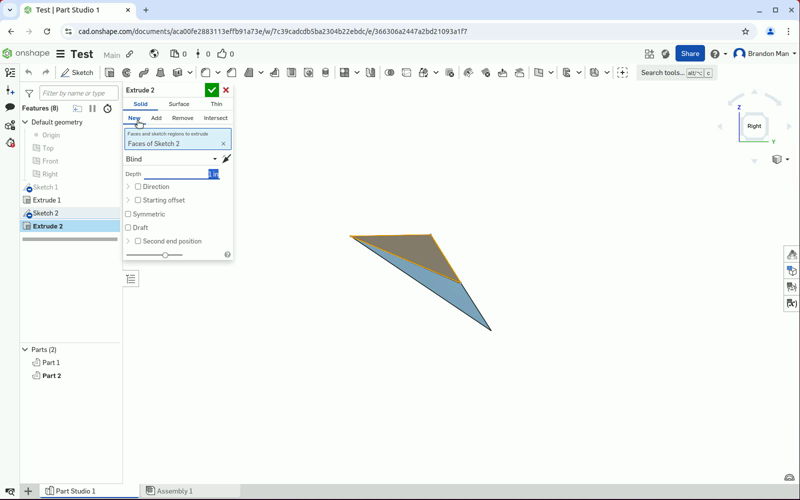
text(2.889)
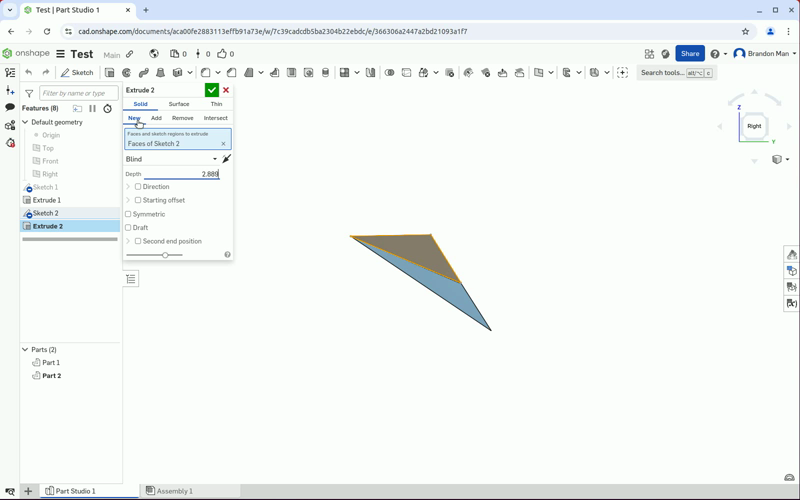
key(enter)
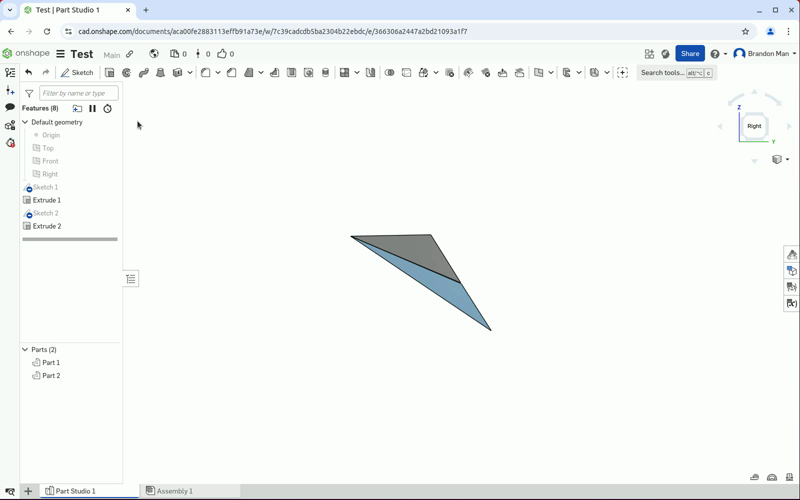
key(shift+h)
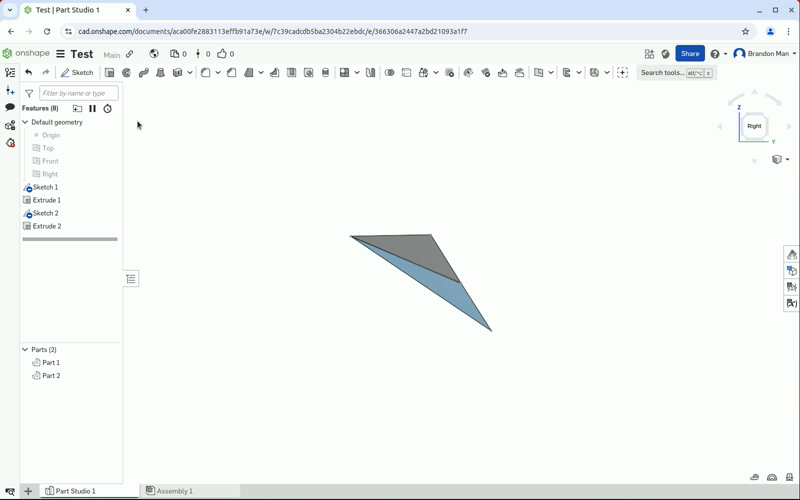
key(shift+h)
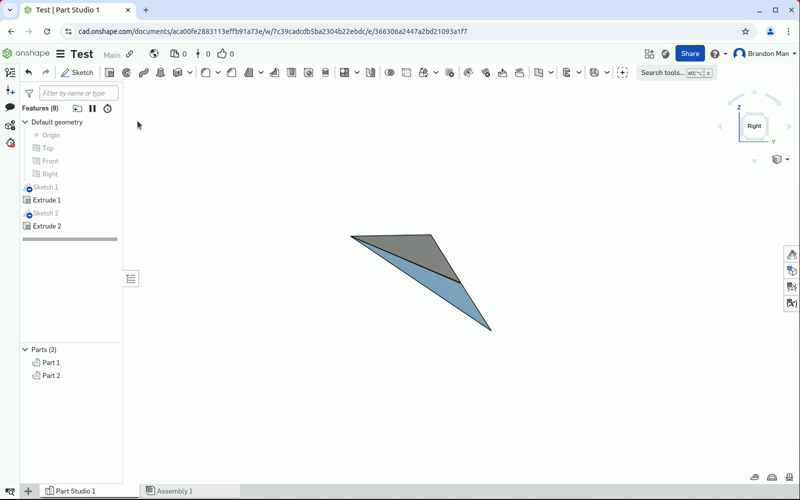
mouse_move(73, 189)
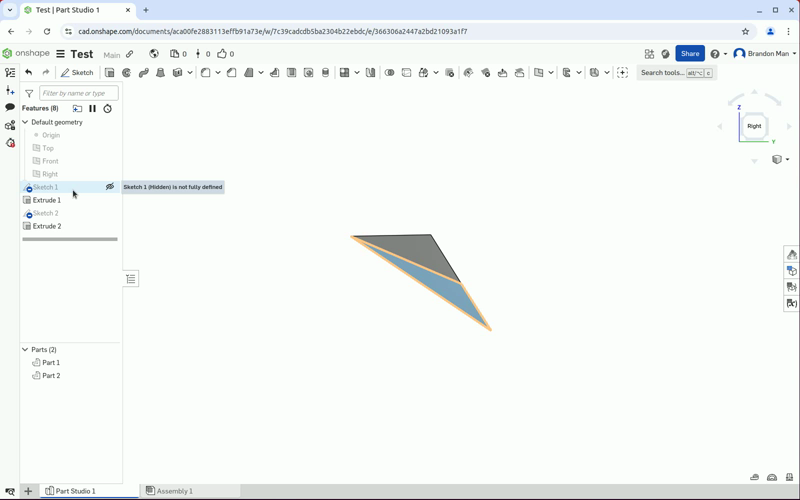
click(73, 189)
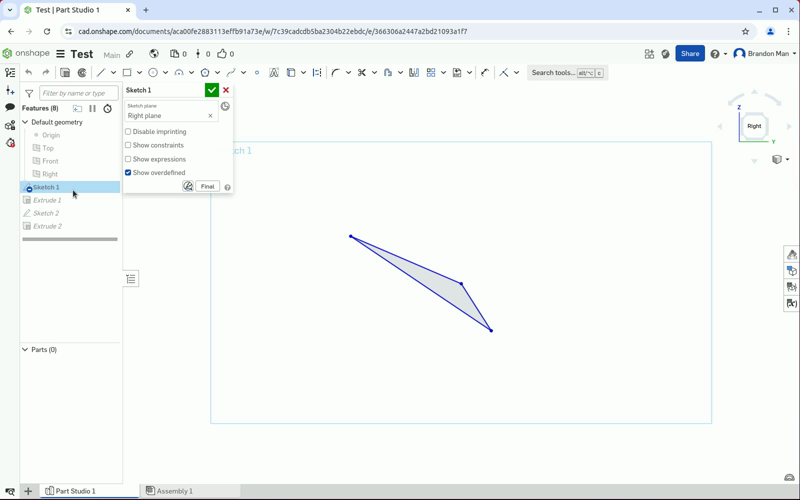
mouse_move(229, 92)
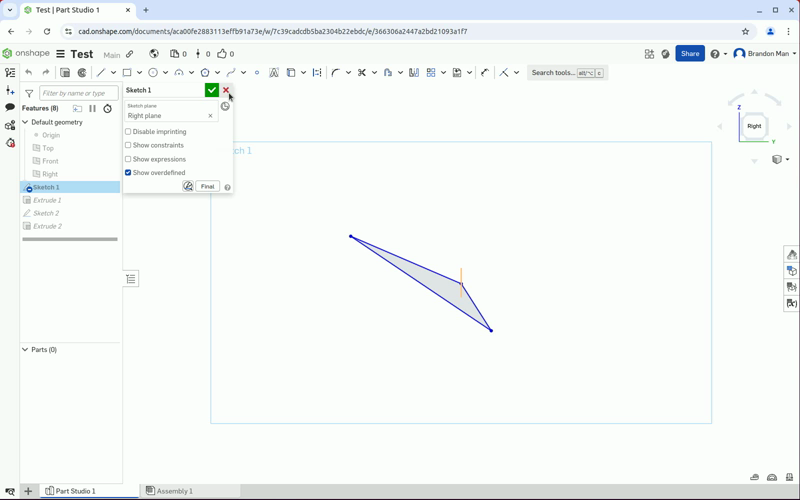
click(229, 92)
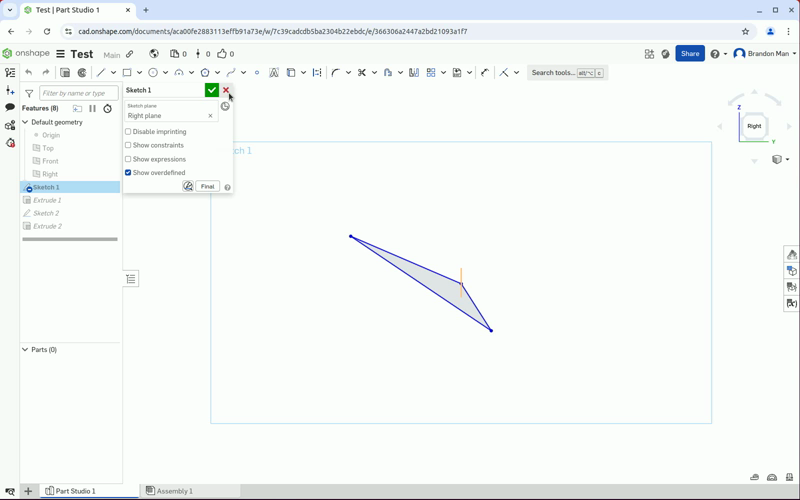
key(shift+s)
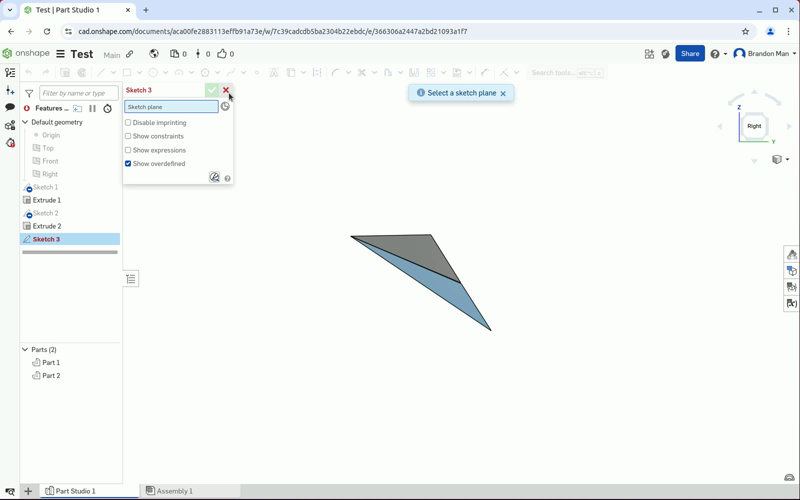
mouse_move(73, 176)
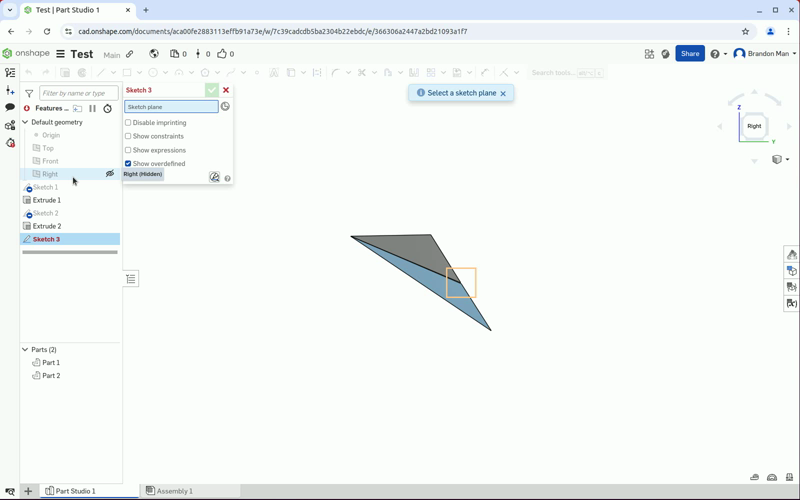
click(73, 176)
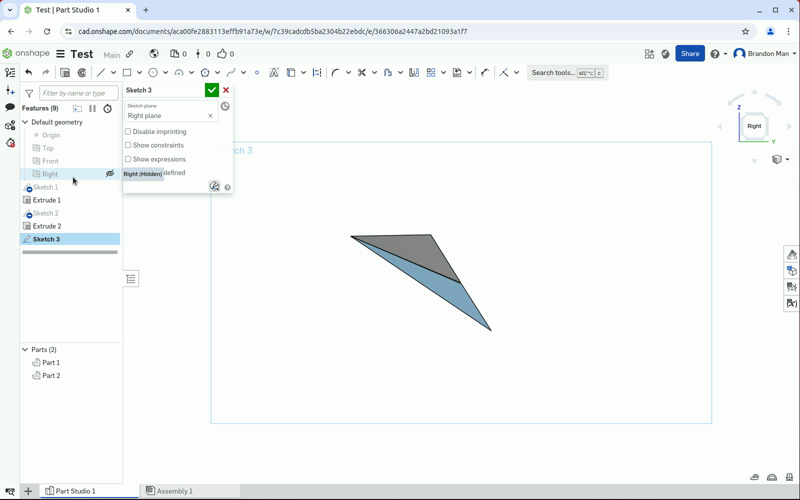
mouse_move(73, 352)
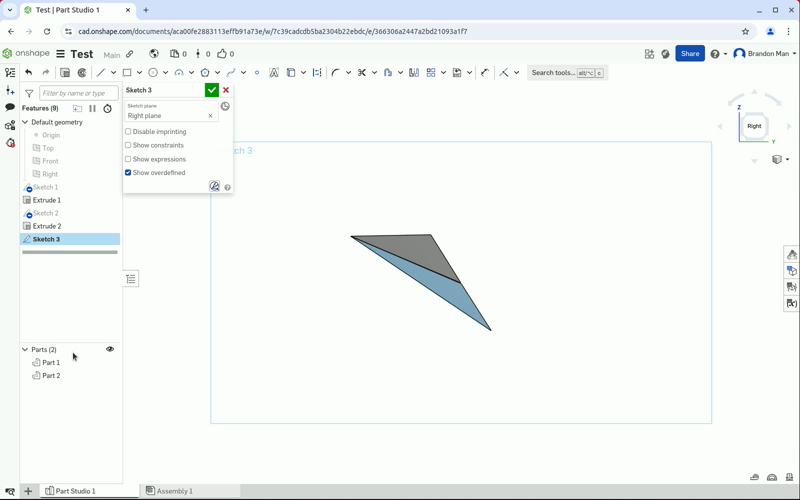
key(y)
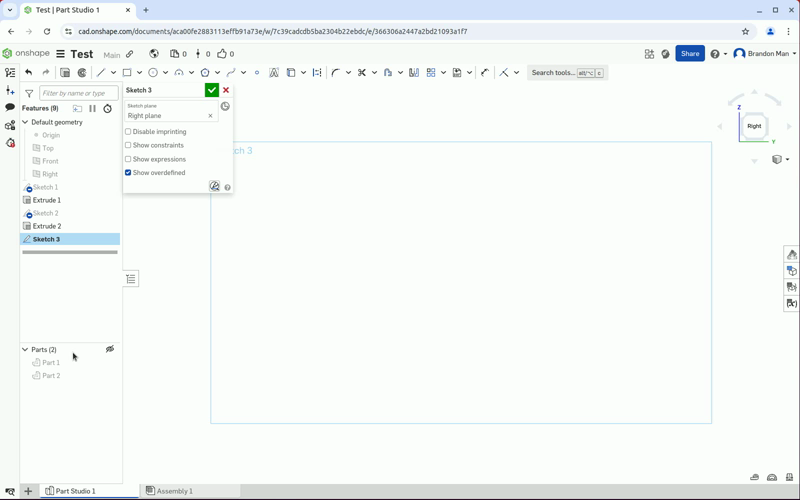
key(l)
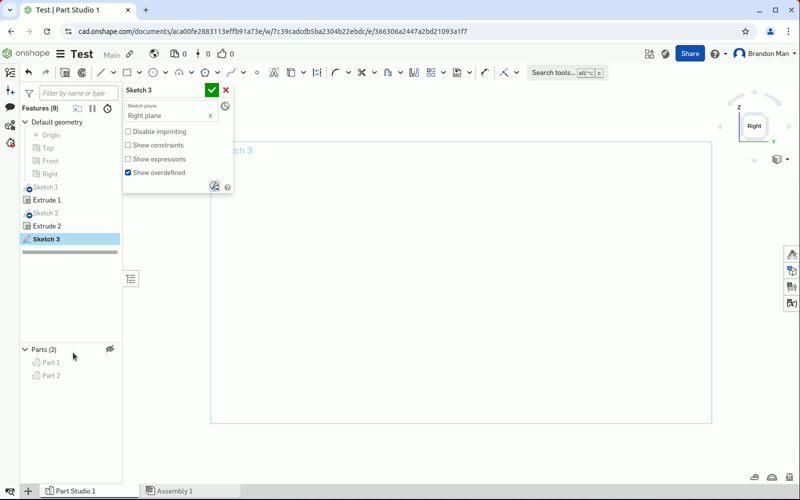
key_down(shift)
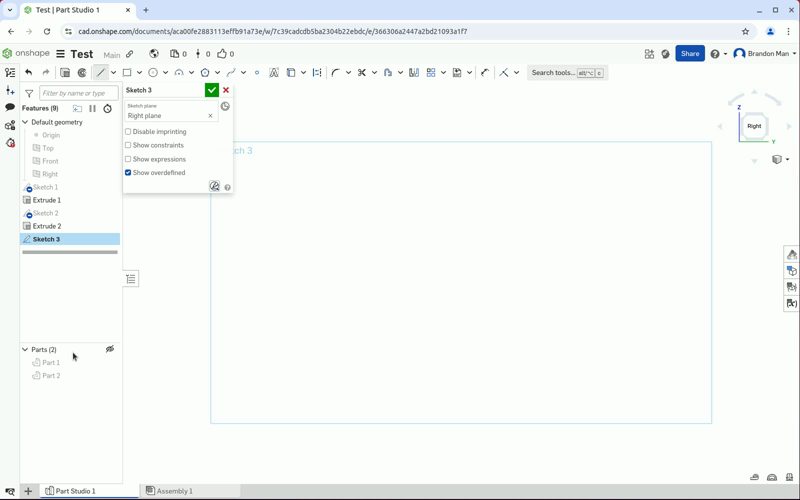
mouse_move(460, 282)
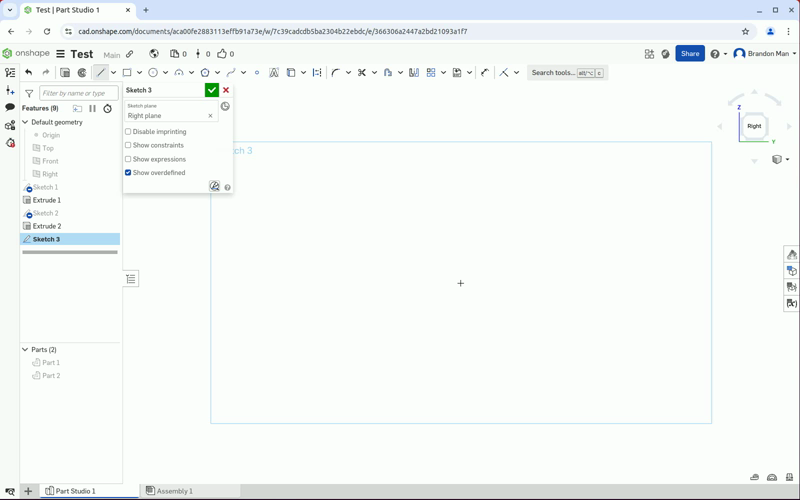
click(460, 282)
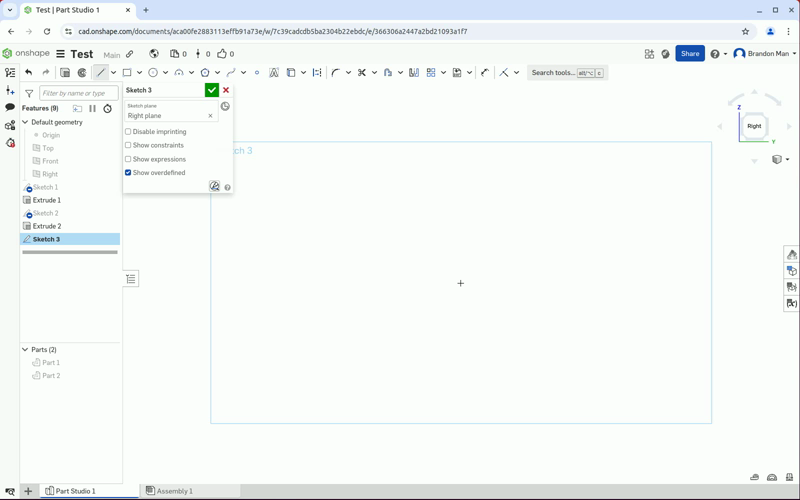
key_up(shift)
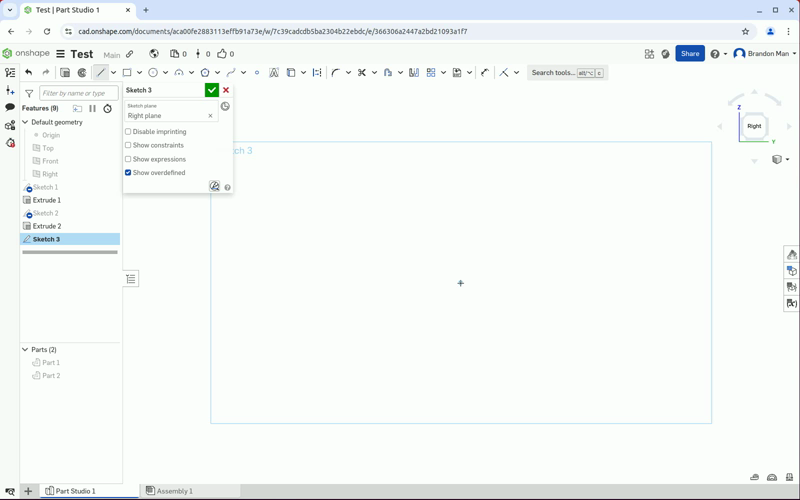
key_down(shift)
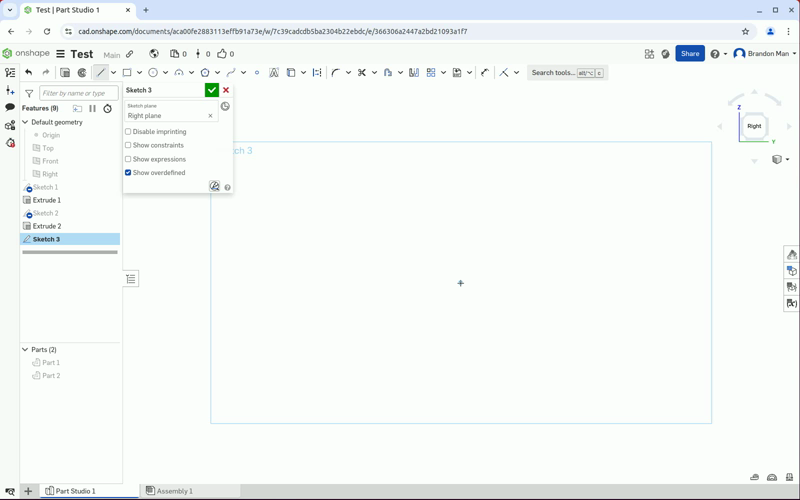
mouse_move(490, 282)
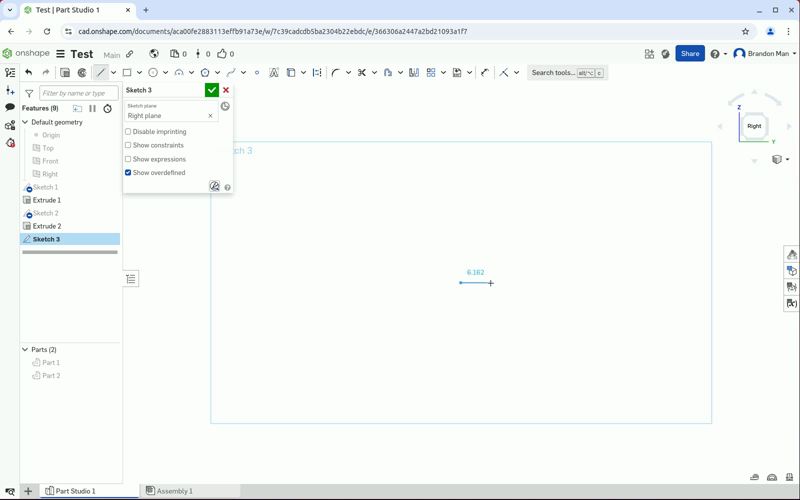
mouse_move(491, 330)
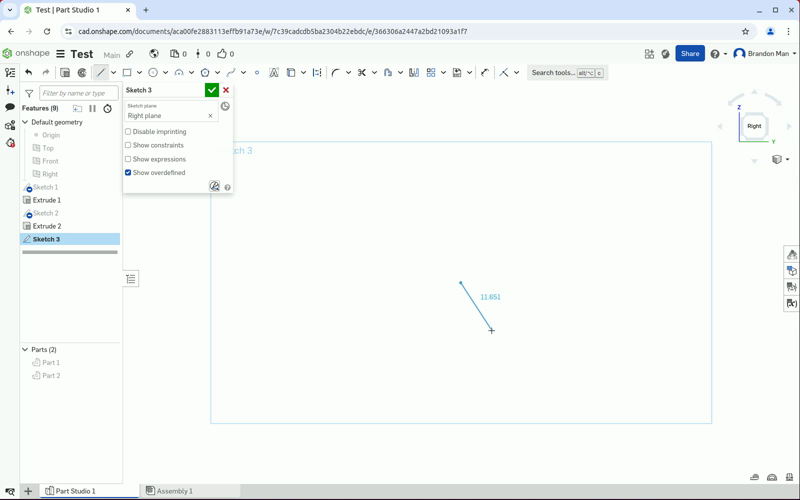
click(491, 330)
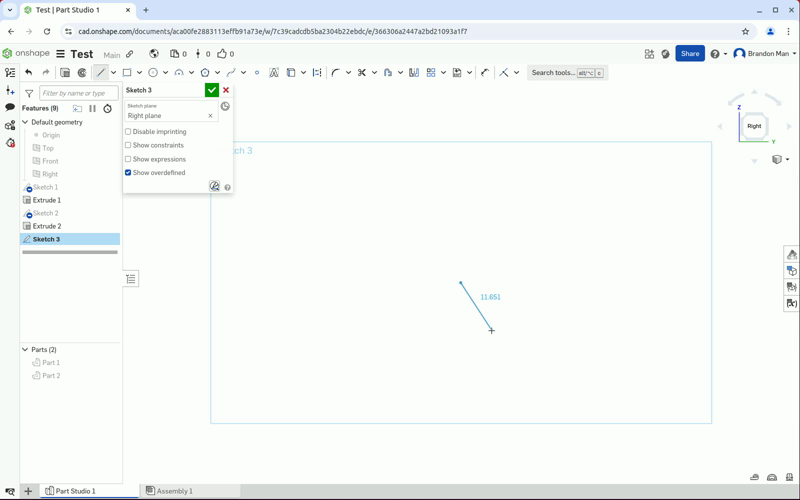
key_up(shift)
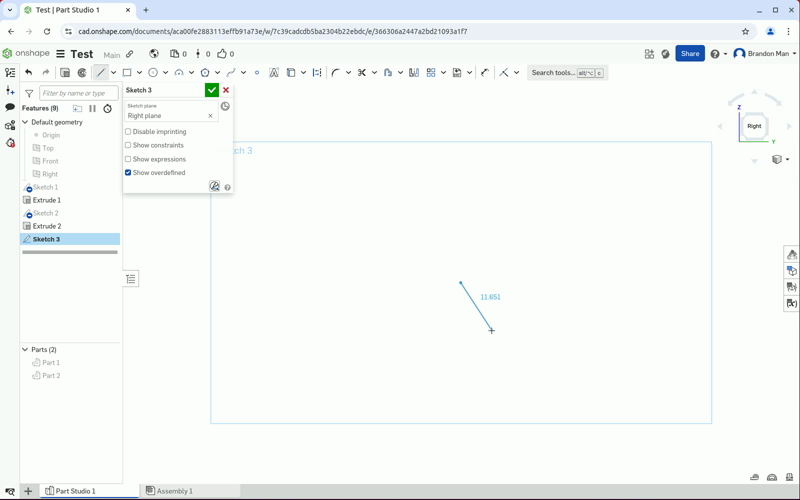
key_down(shift)
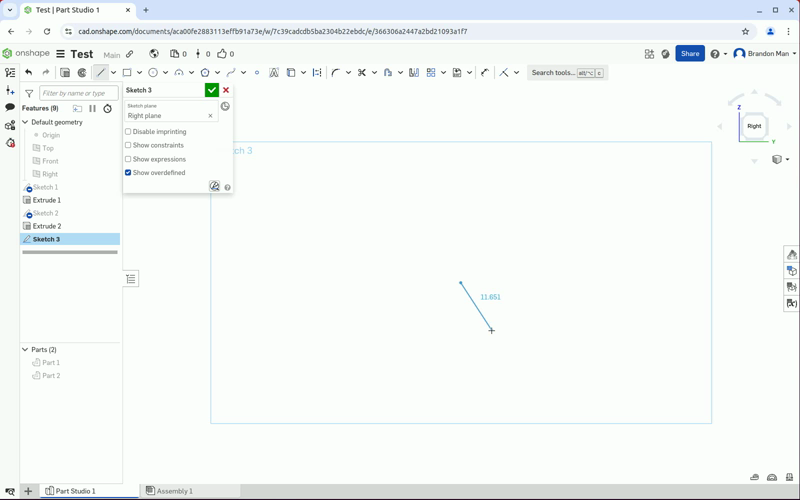
mouse_move(573, 330)
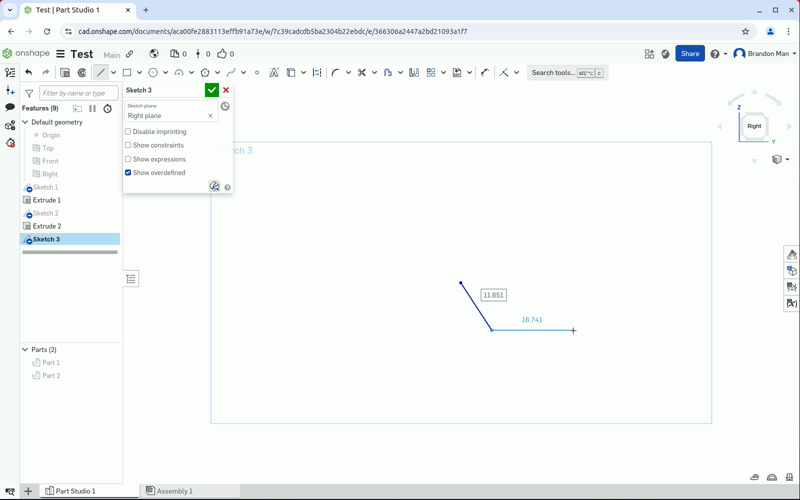
click(573, 330)
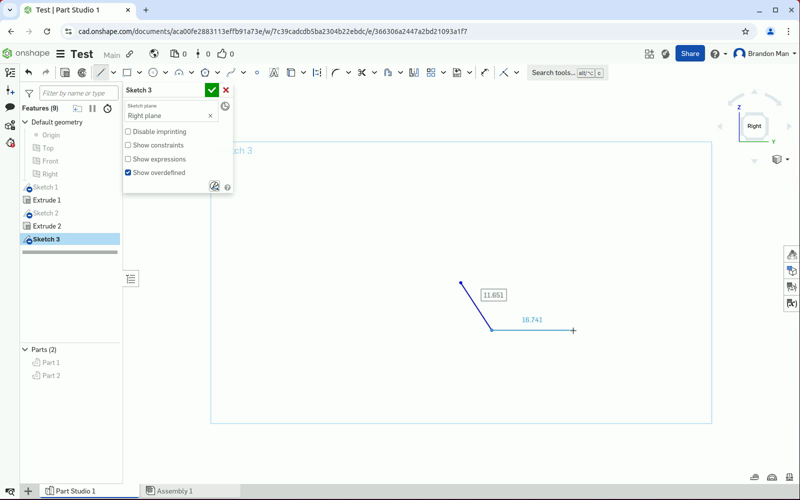
key_up(shift)
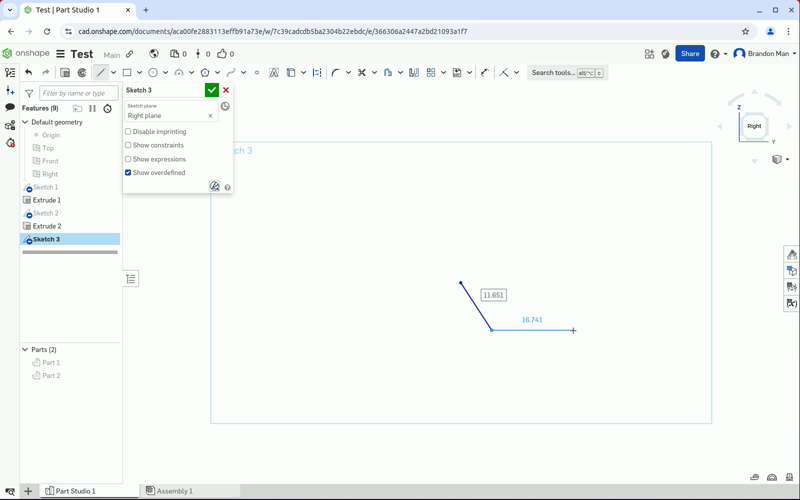
key_down(shift)
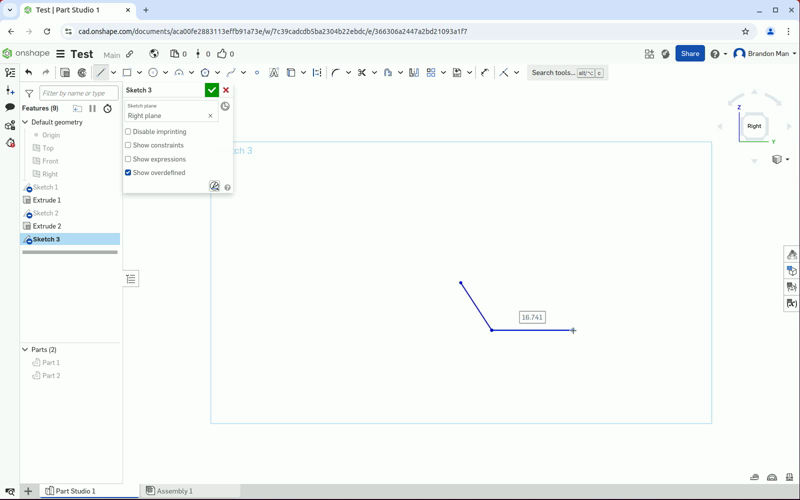
mouse_move(460, 282)
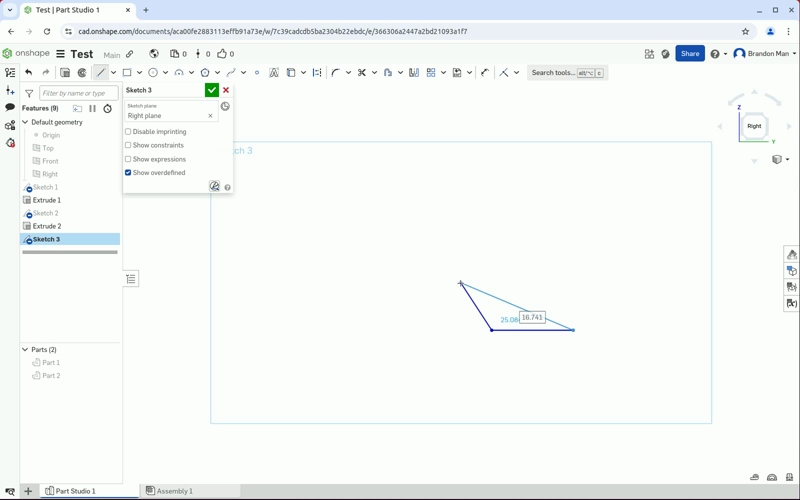
key_up(shift)
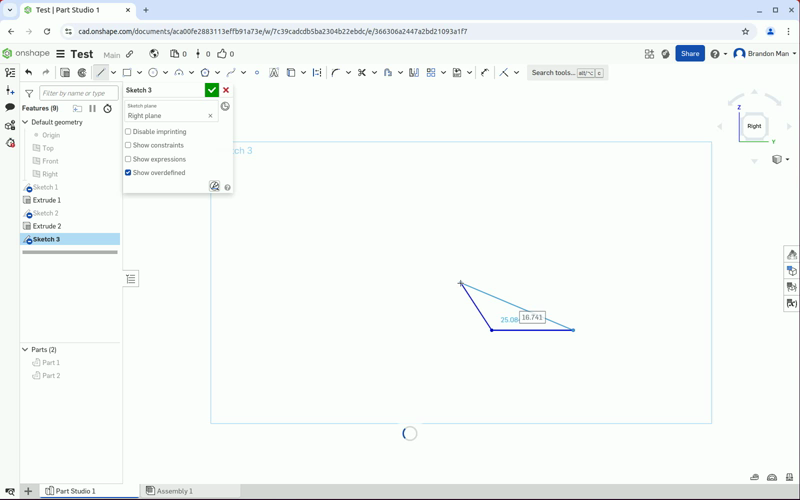
click(460, 282)
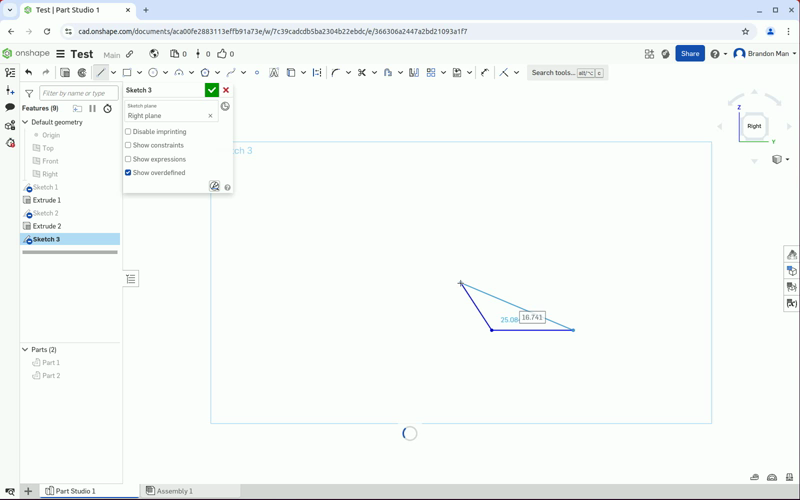
key(esc)
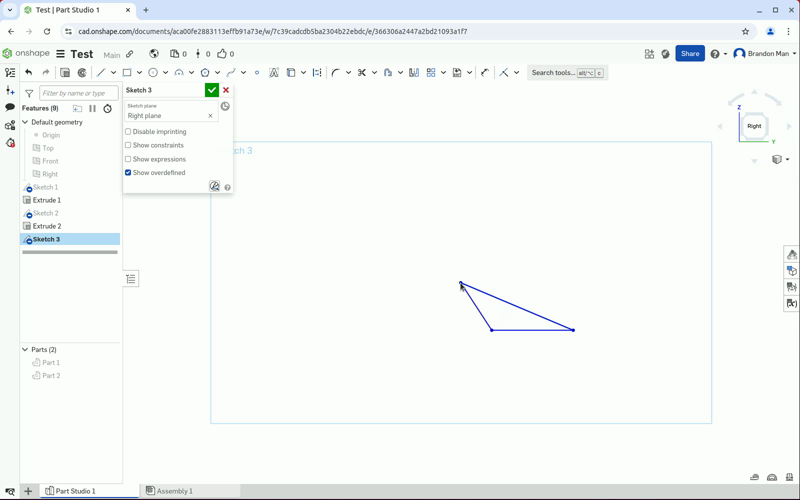
mouse_move(504, 315)
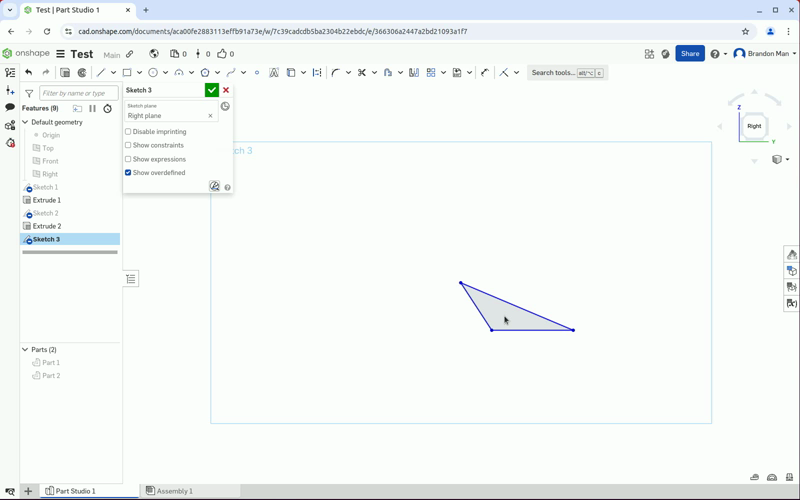
click(504, 315)
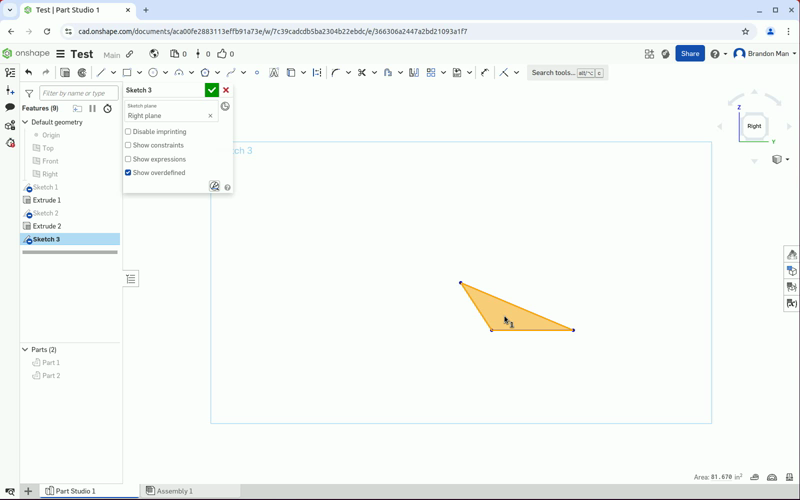
mouse_move(73, 352)
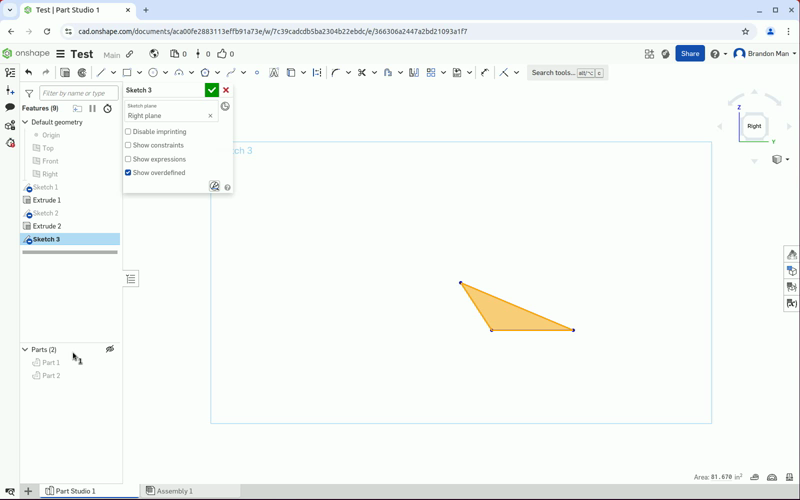
key(shift+y)
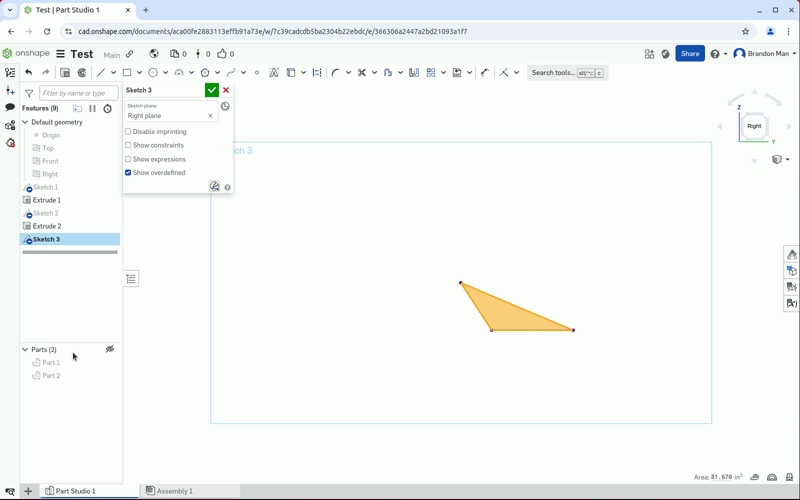
key(shift+e)
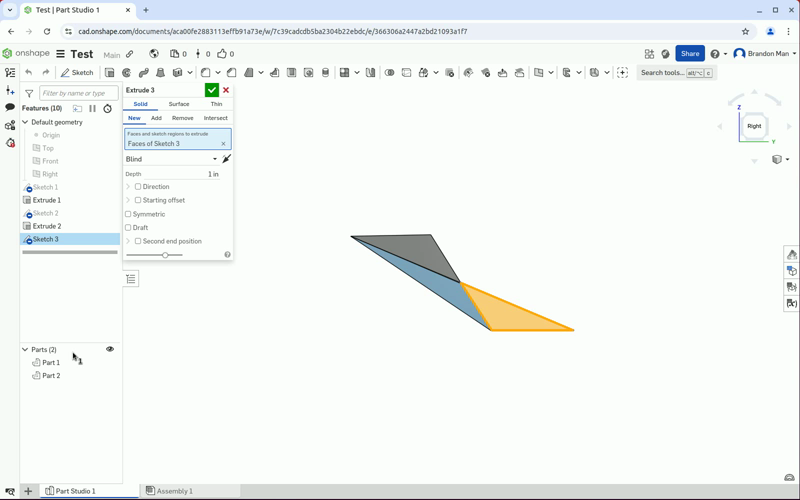
mouse_move(143, 106)
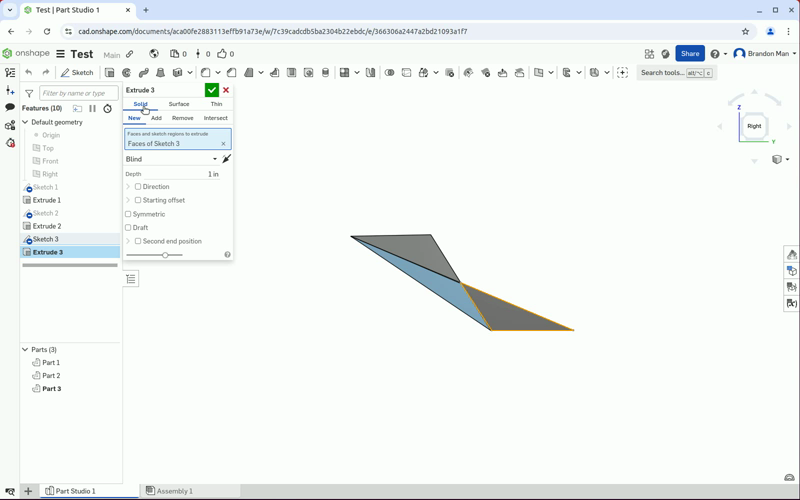
click(143, 106)
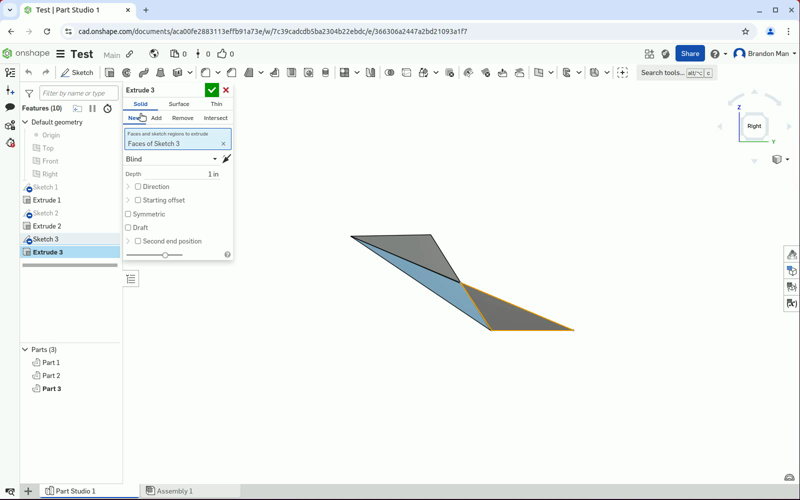
mouse_move(137, 120)
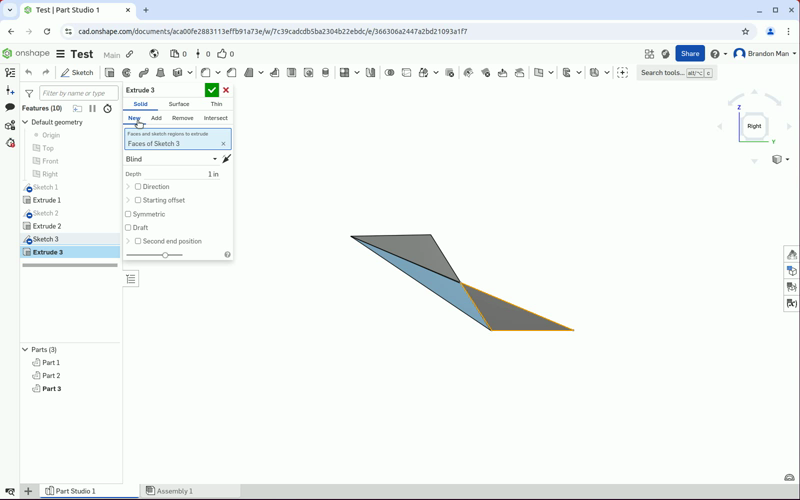
click(137, 120)
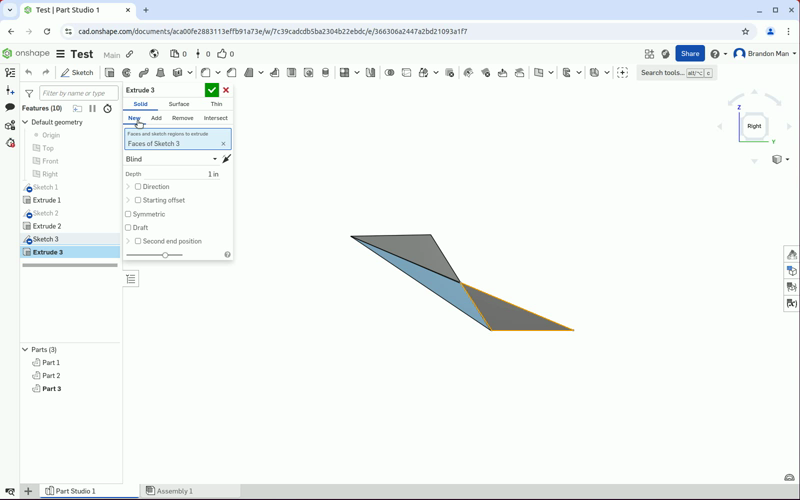
key(tab, 4)
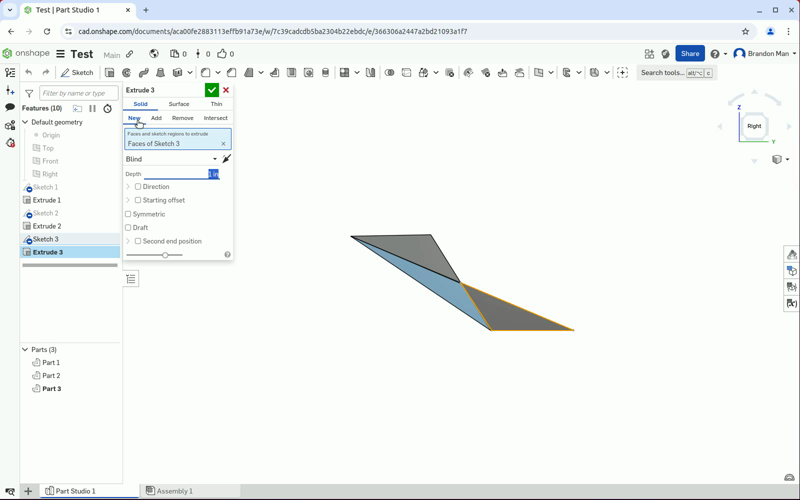
text(2.889)
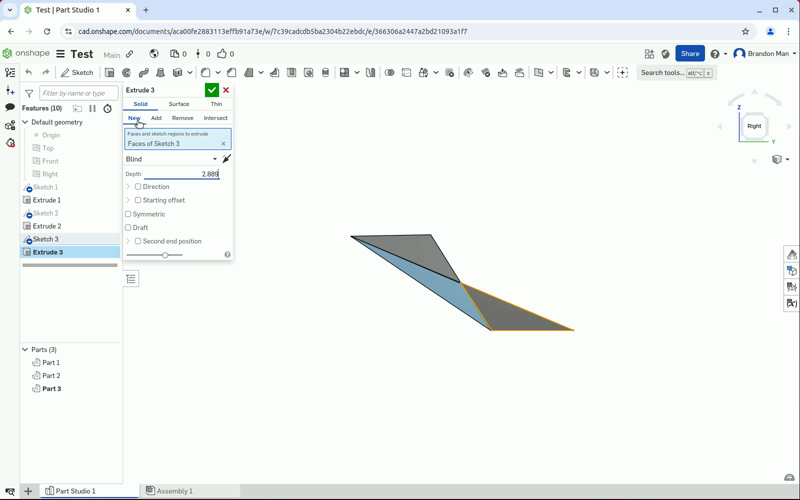
key(enter)
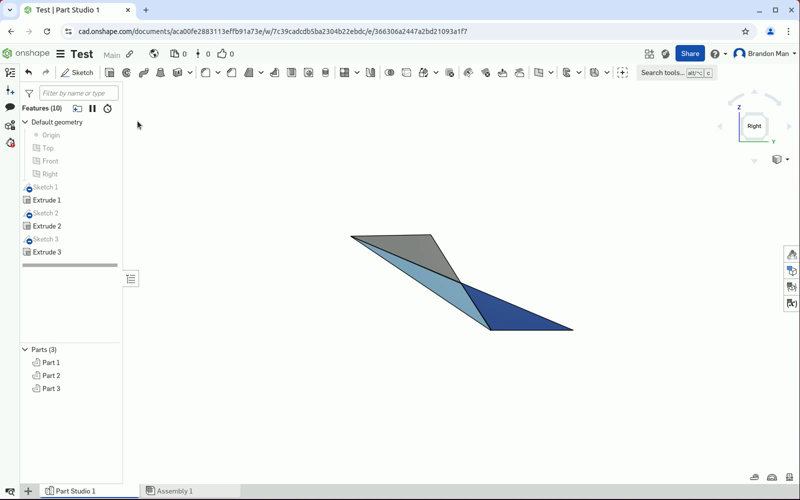
key(shift+h)
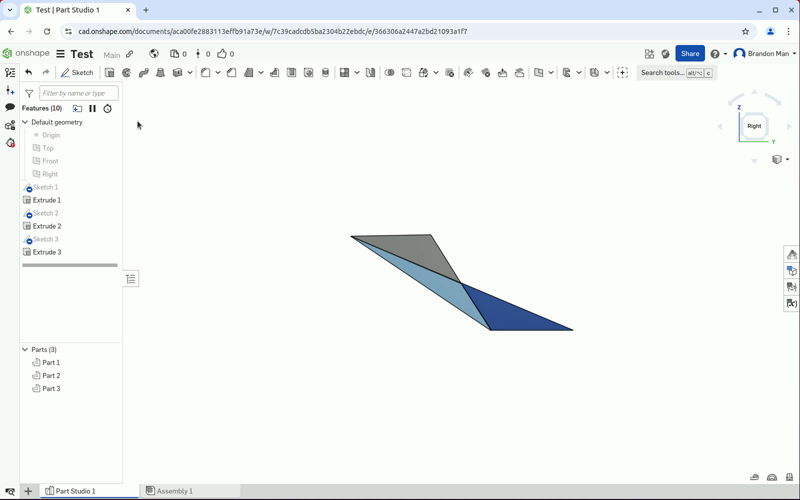
key(shift+h)
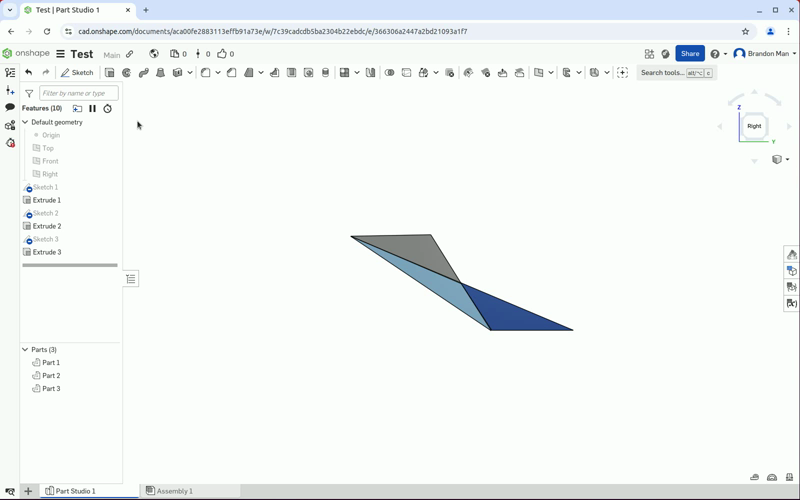
mouse_move(73, 189)
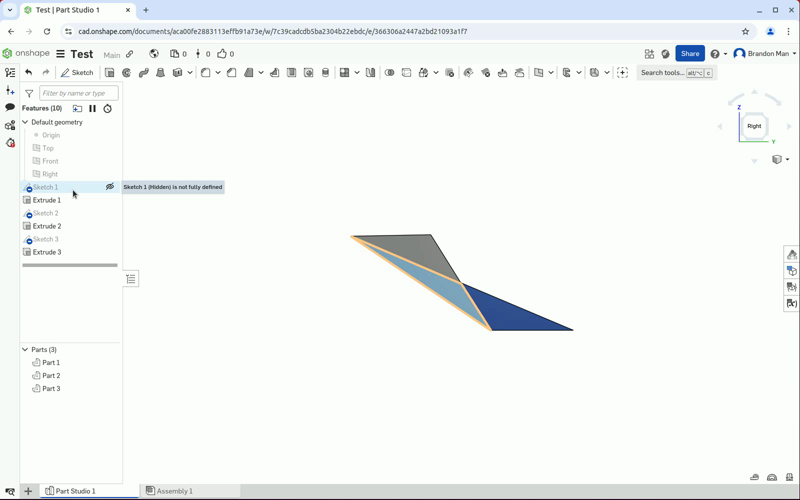
click(73, 189)
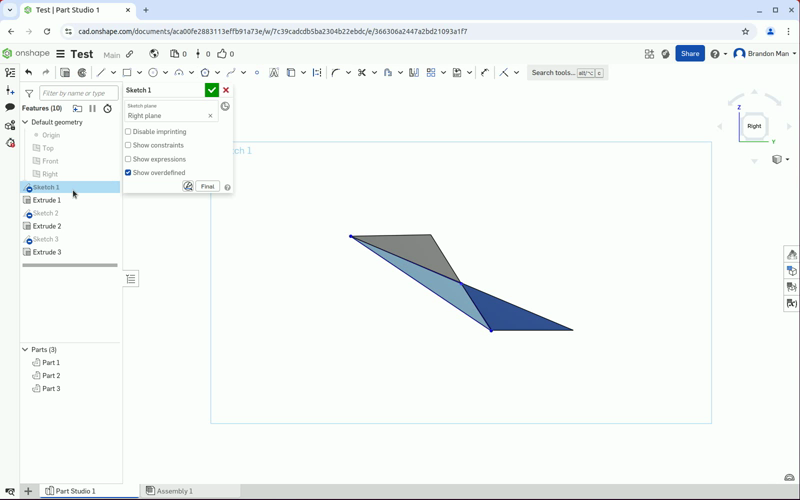
mouse_move(229, 92)
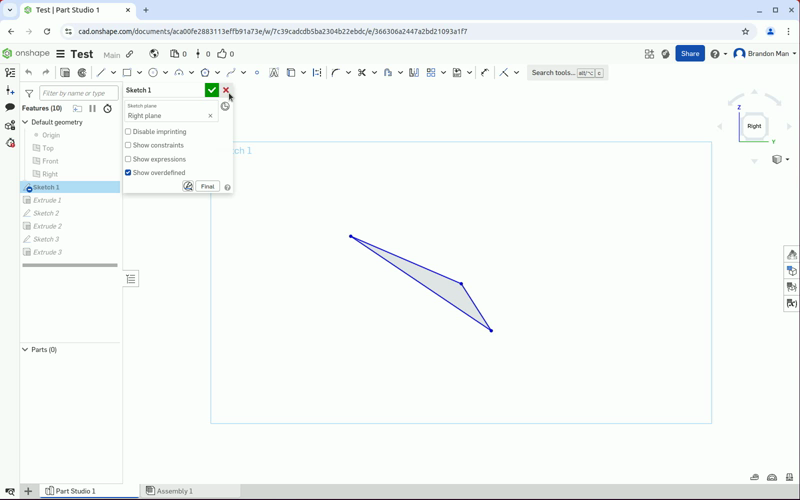
click(229, 92)
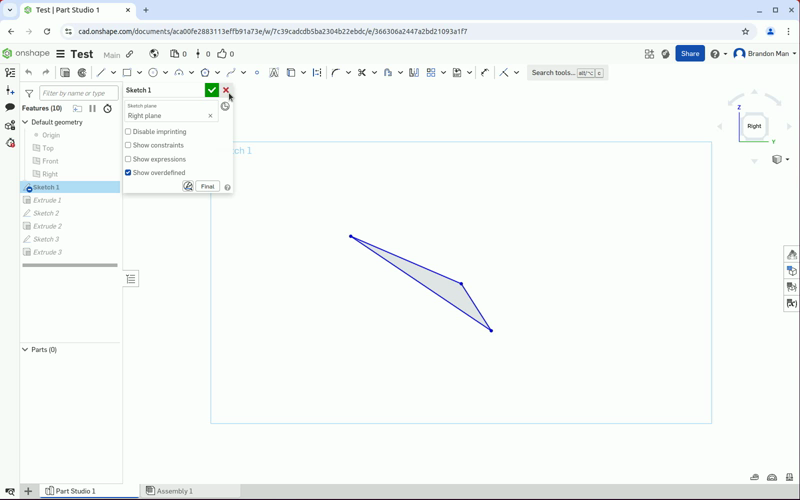
key(shift+s)
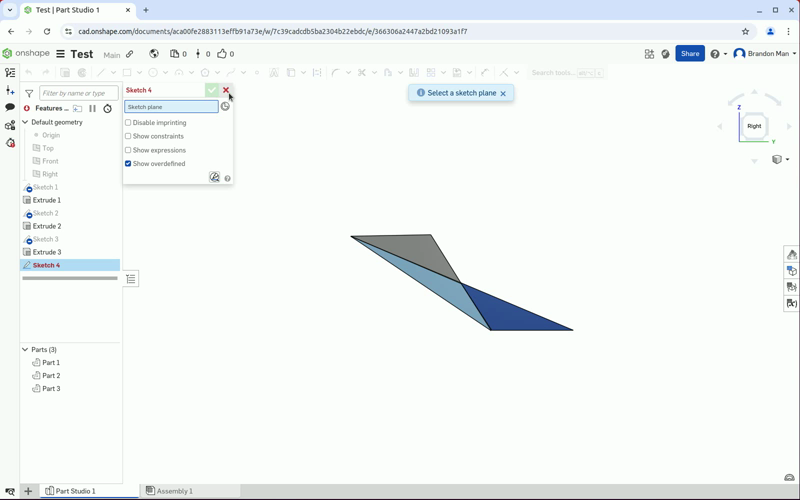
mouse_move(73, 176)
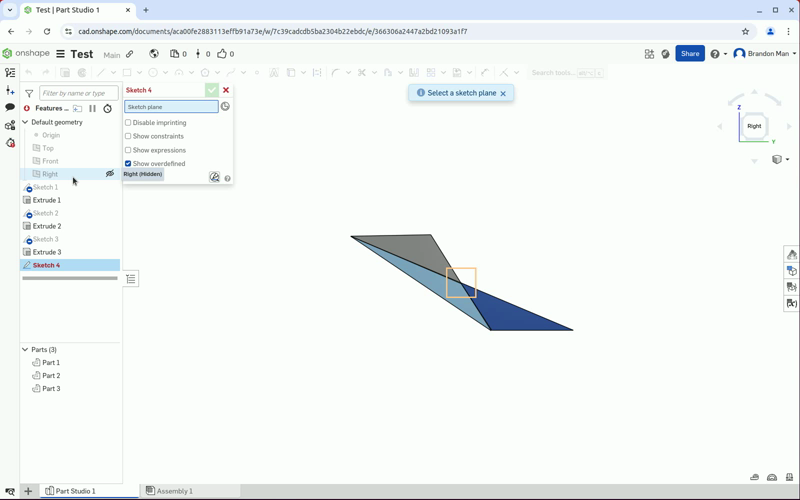
click(73, 176)
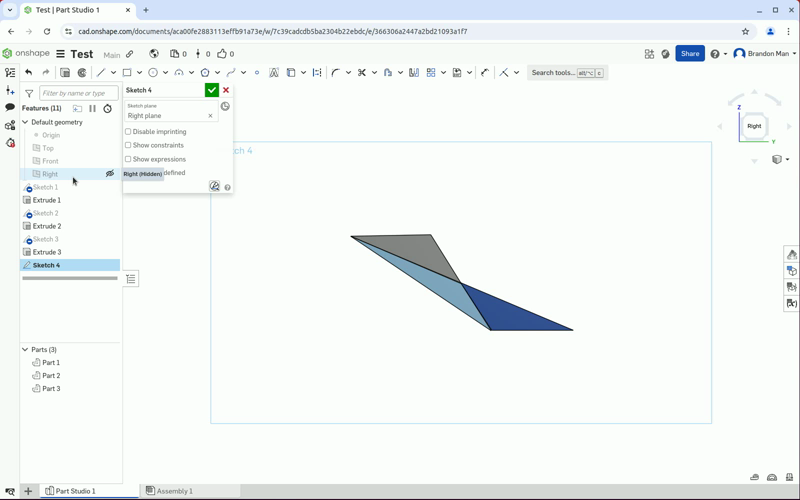
mouse_move(73, 352)
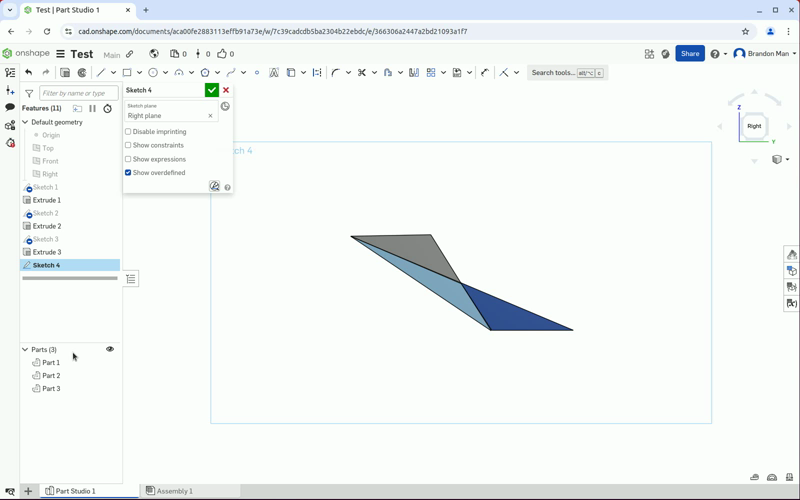
key(y)
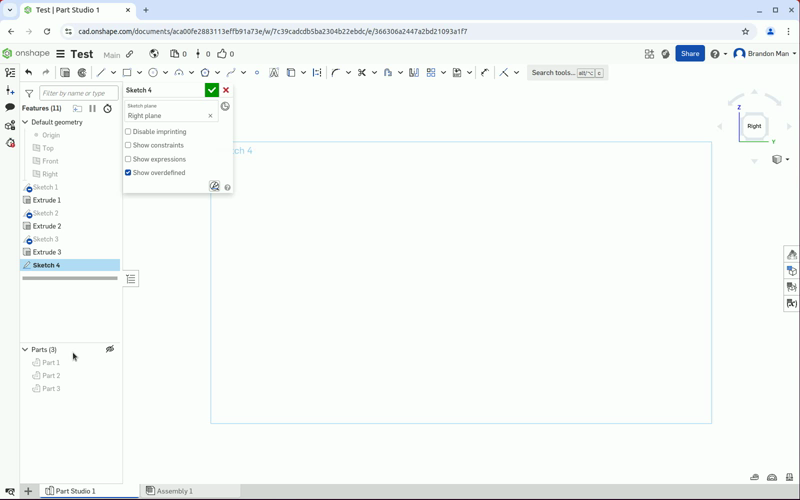
key(l)
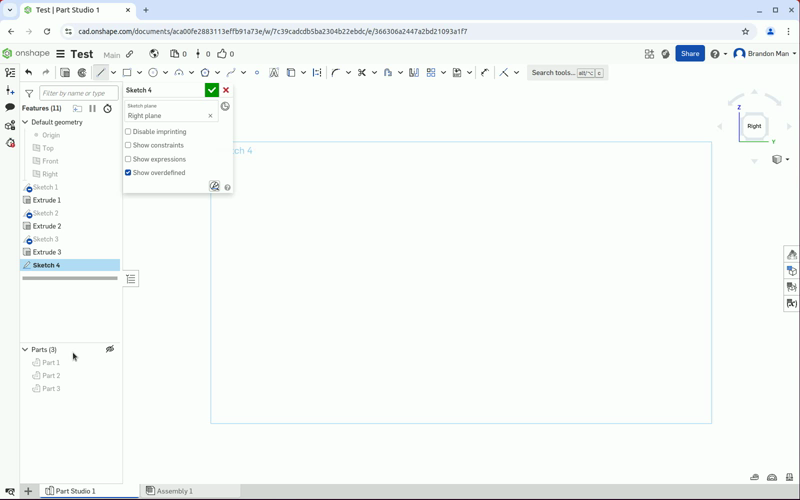
key_down(shift)
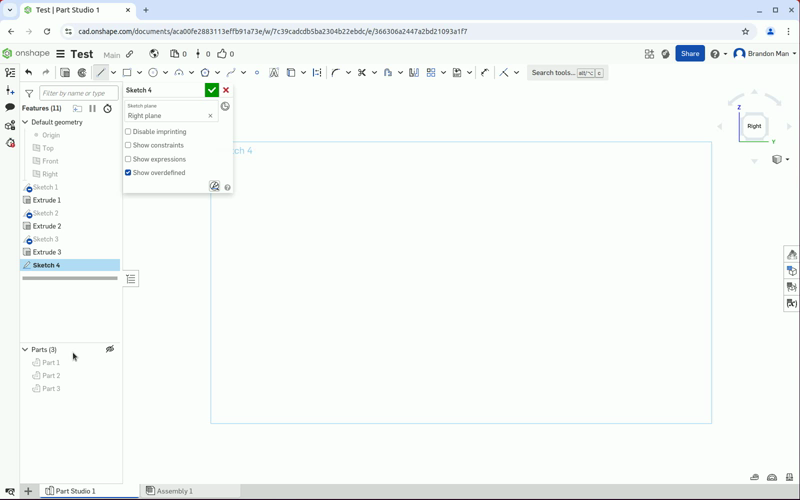
mouse_move(430, 234)
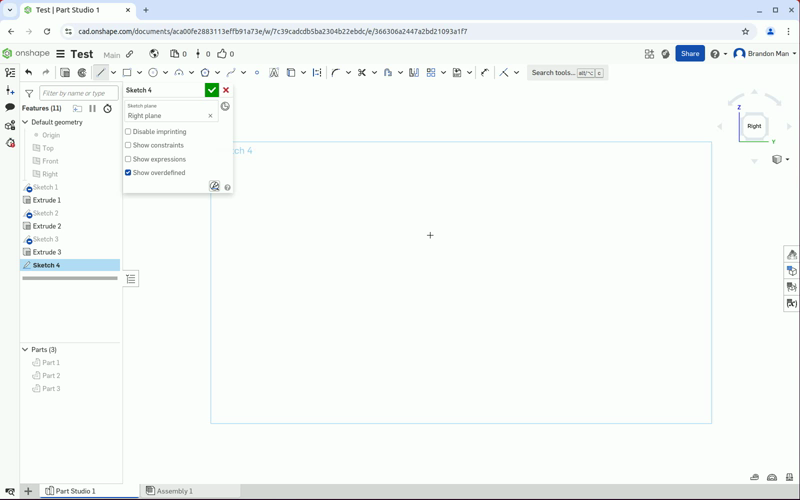
click(430, 234)
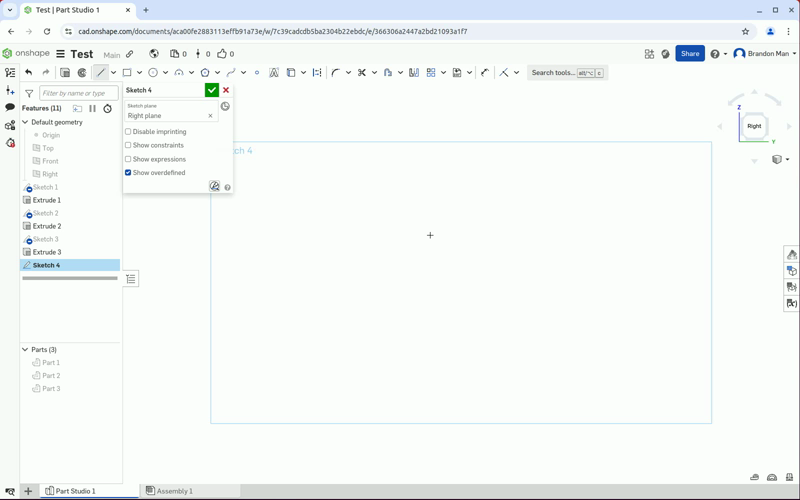
key_up(shift)
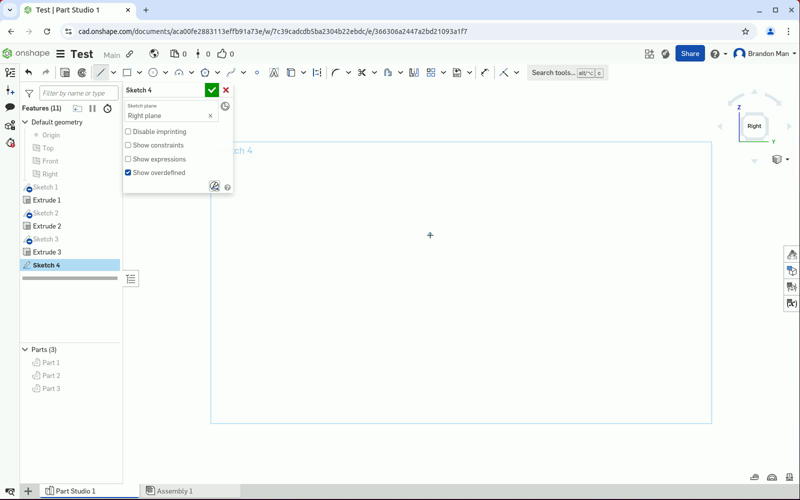
key_down(shift)
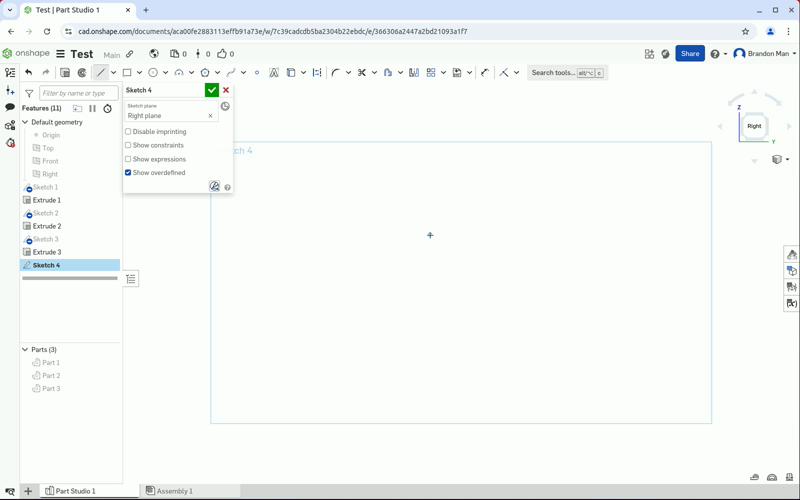
mouse_move(460, 234)
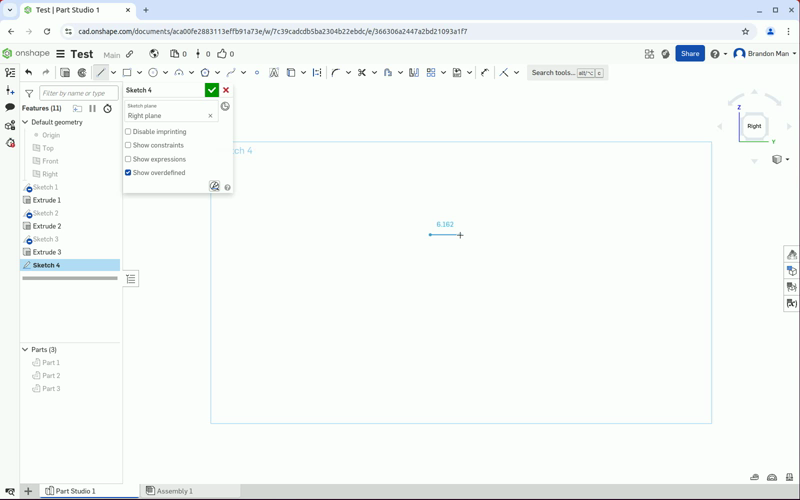
mouse_move(460, 282)
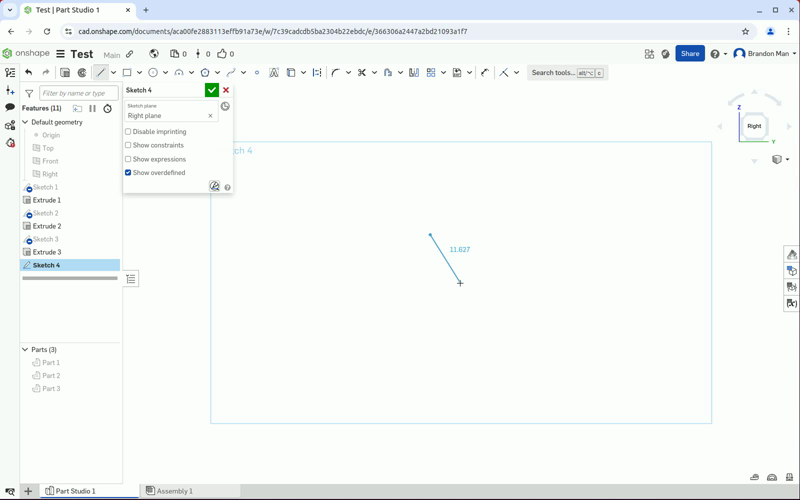
click(460, 282)
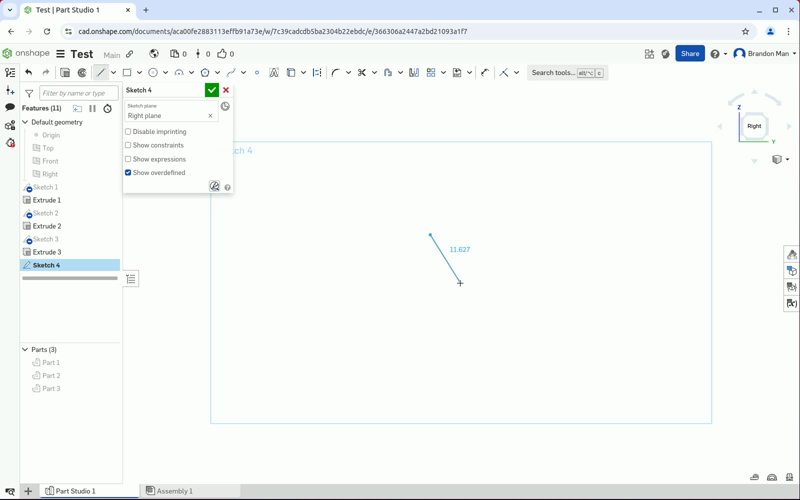
key_up(shift)
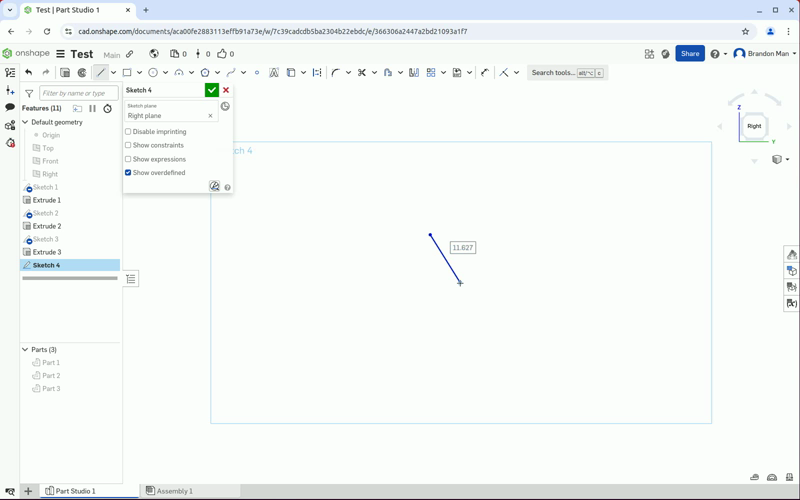
key_down(shift)
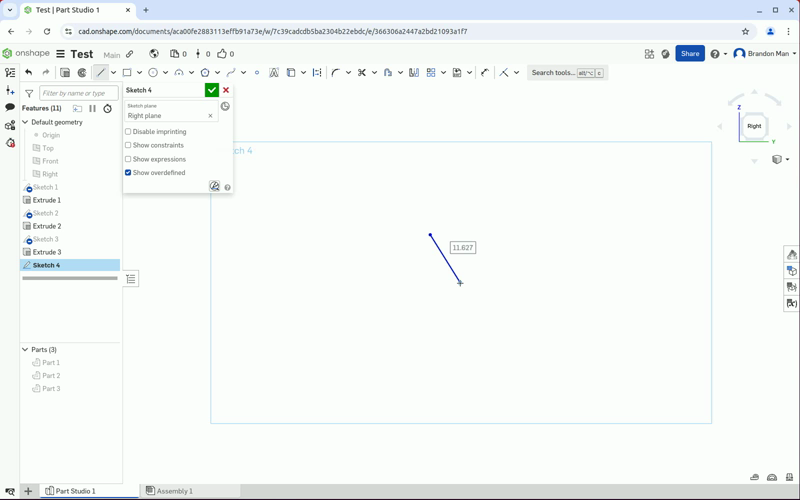
mouse_move(573, 330)
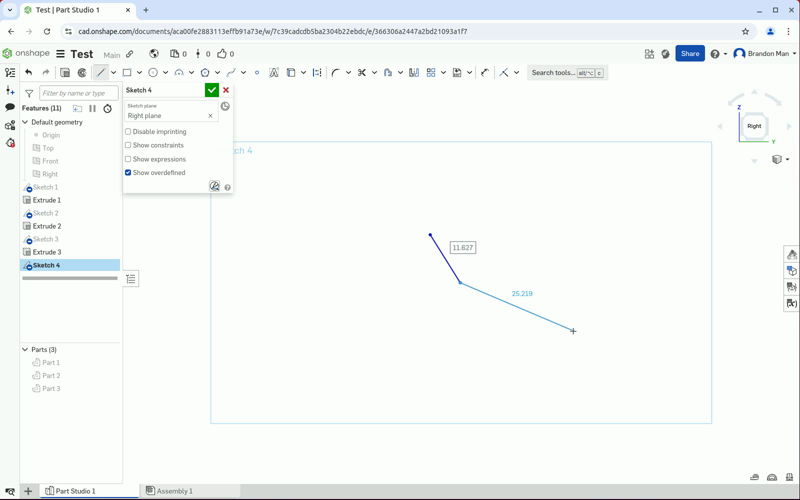
click(573, 330)
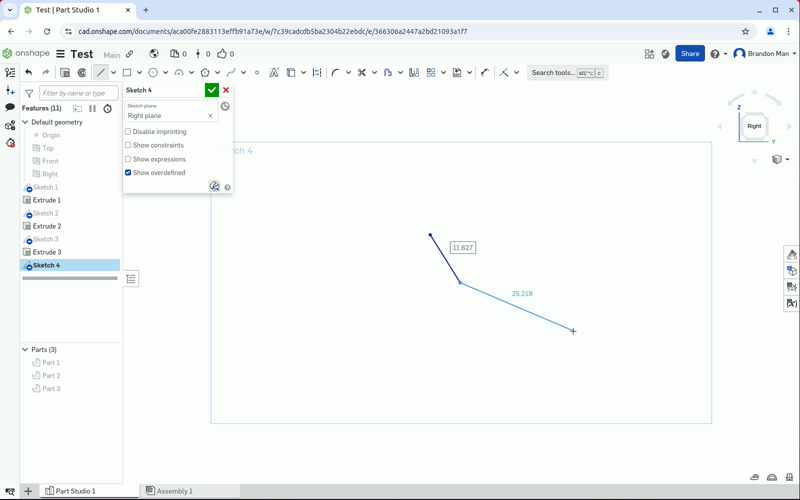
key_up(shift)
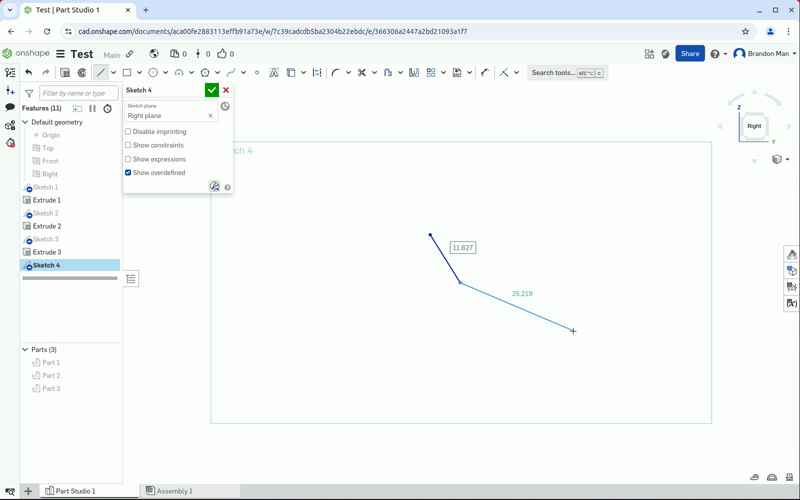
key_down(shift)
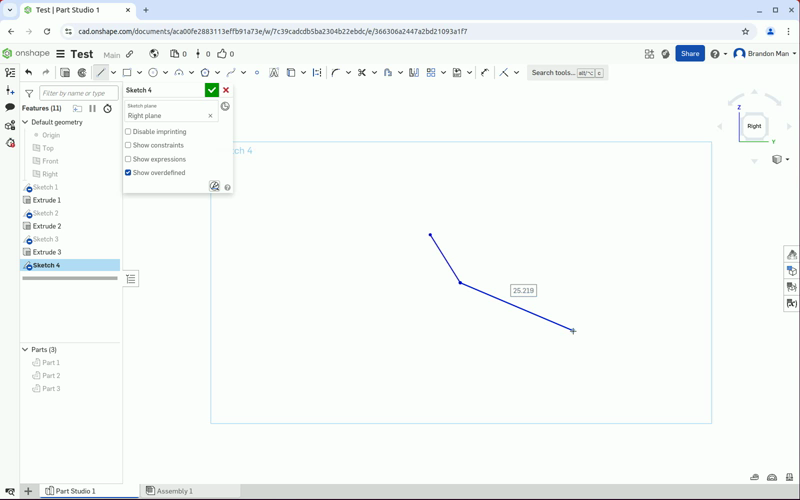
mouse_move(430, 234)
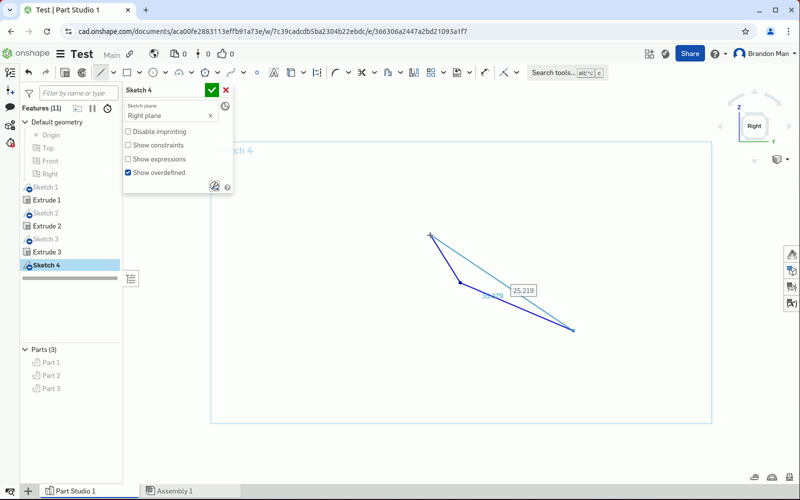
key_up(shift)
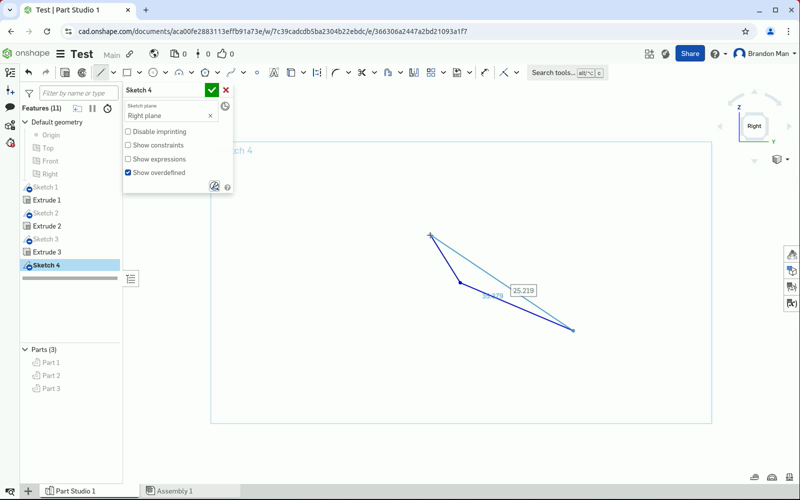
click(430, 234)
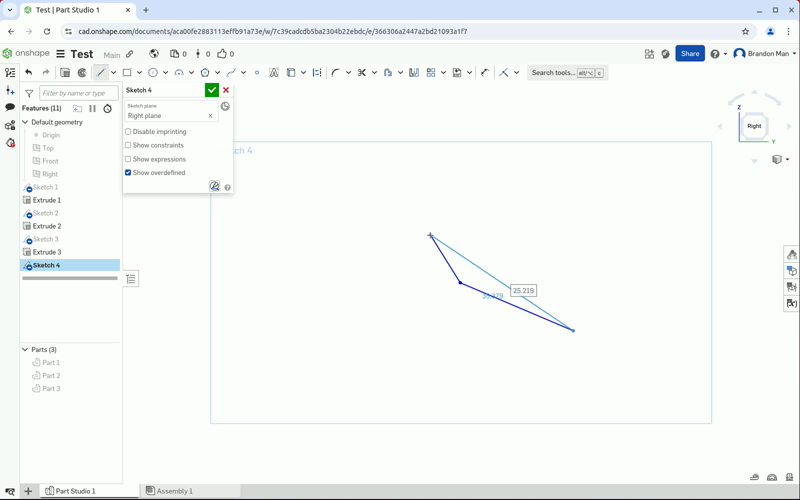
key(esc)
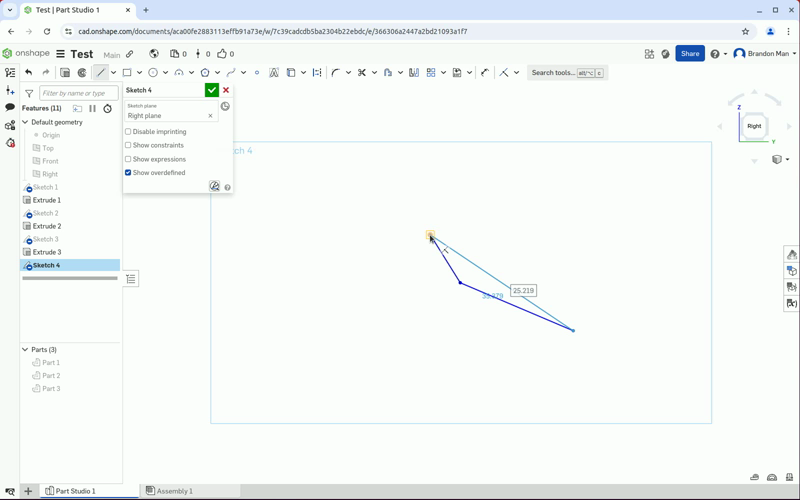
mouse_move(460, 275)
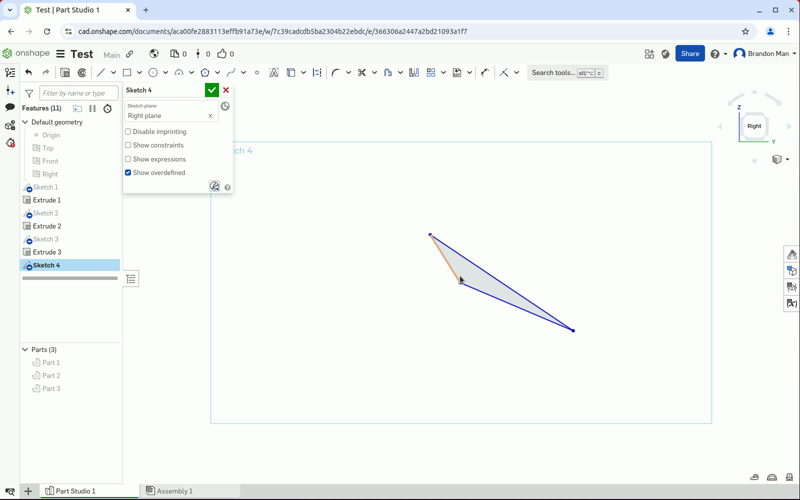
click(460, 275)
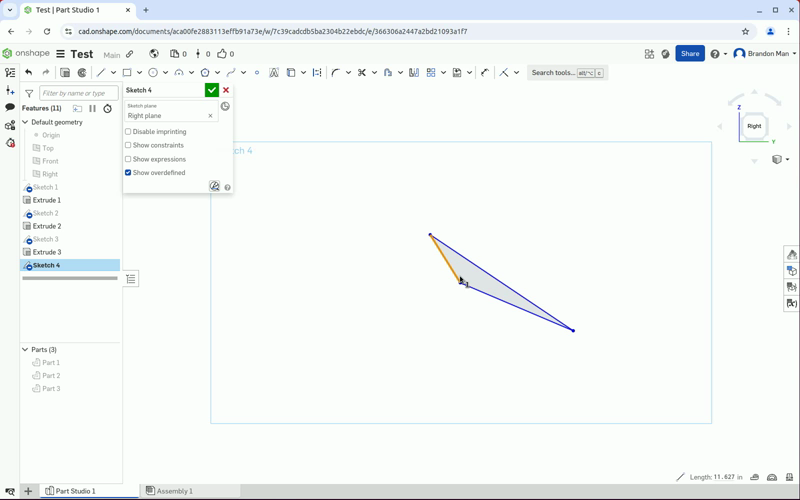
mouse_move(73, 352)
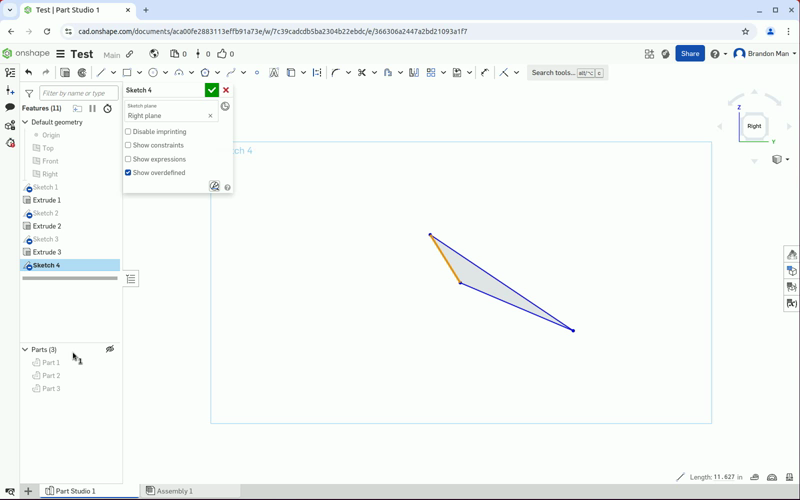
key(shift+y)
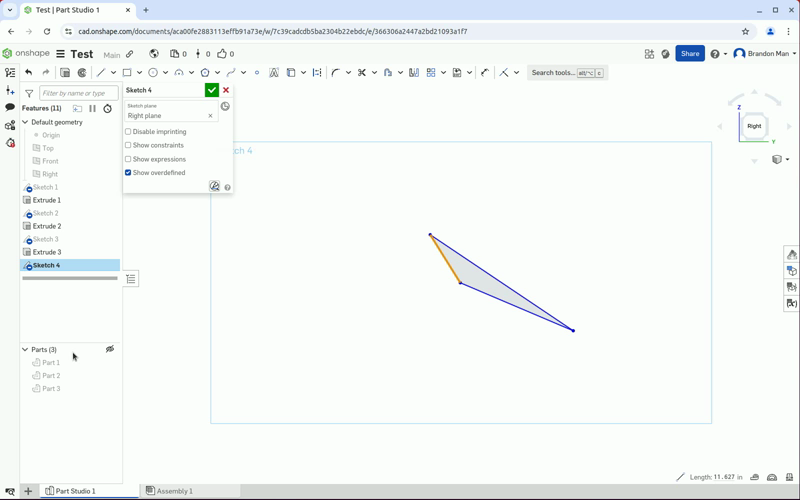
key(shift+e)
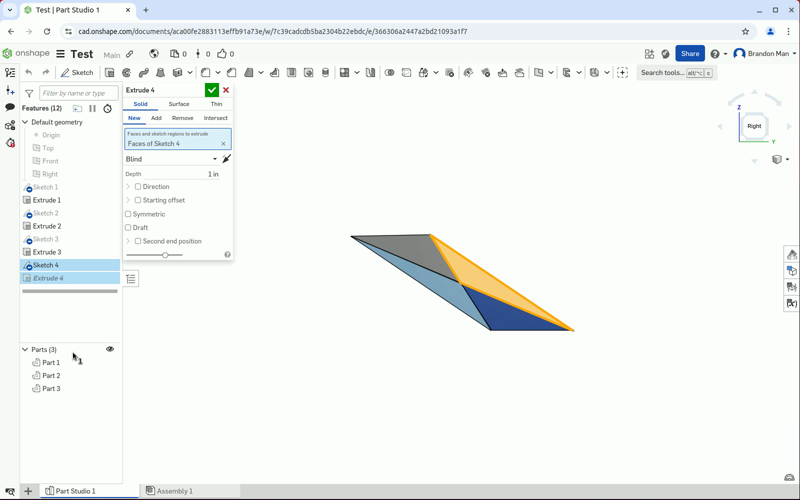
mouse_move(143, 106)
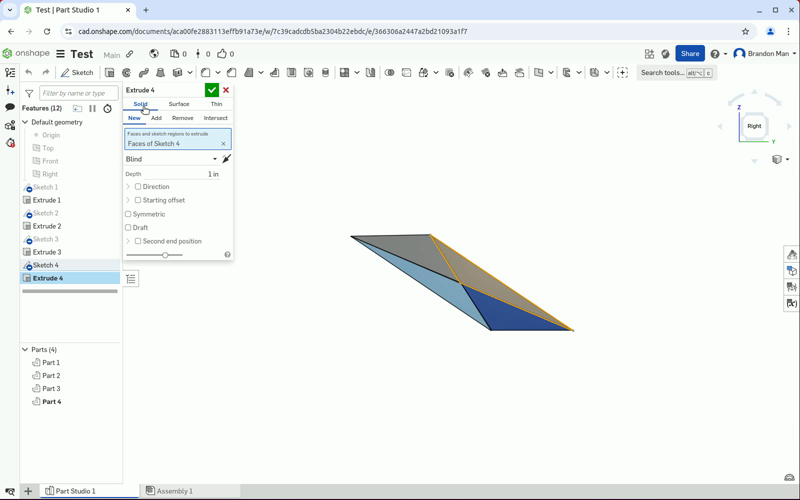
click(143, 106)
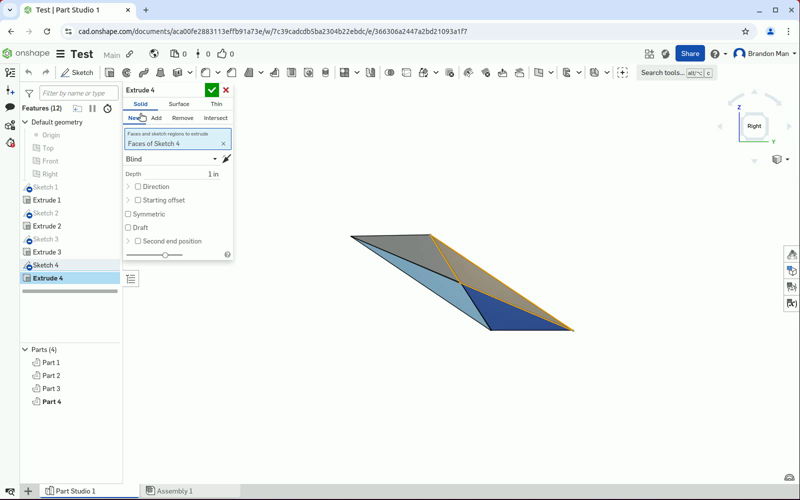
mouse_move(137, 120)
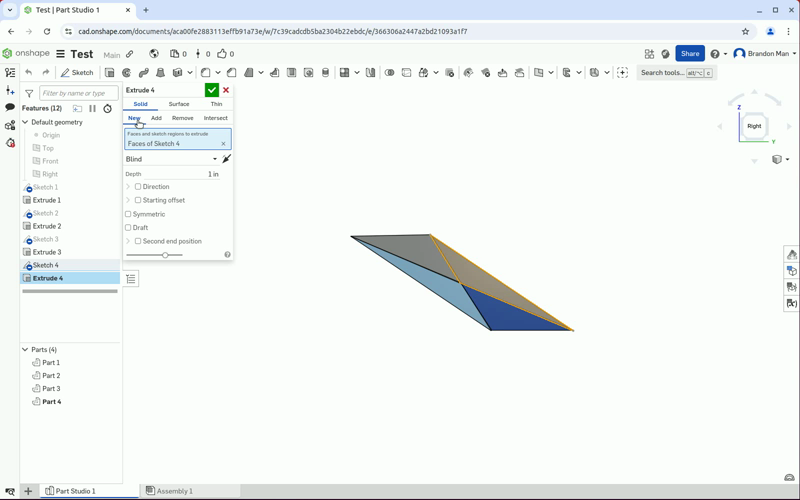
click(137, 120)
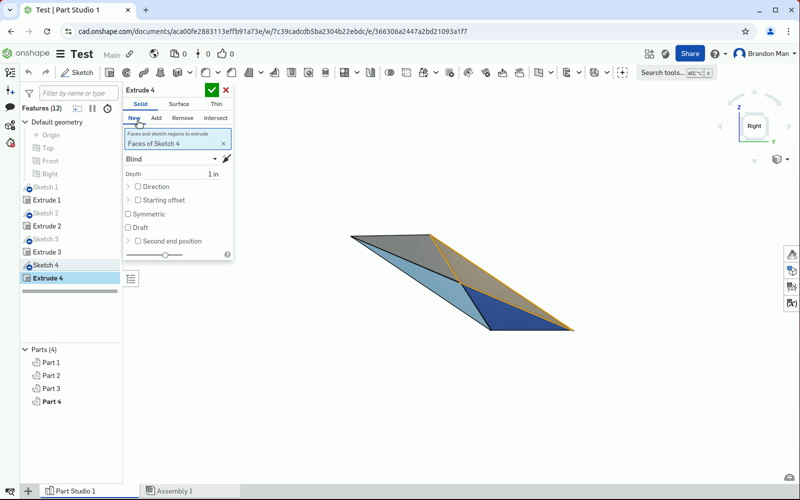
key(tab, 4)
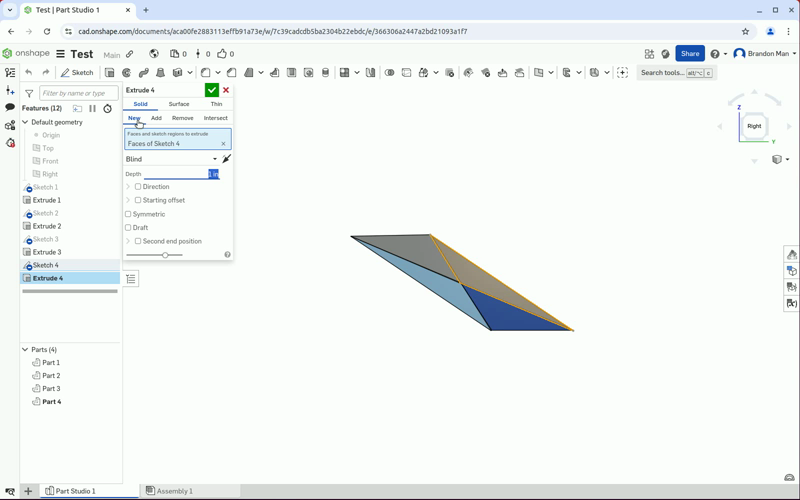
text(2.889)
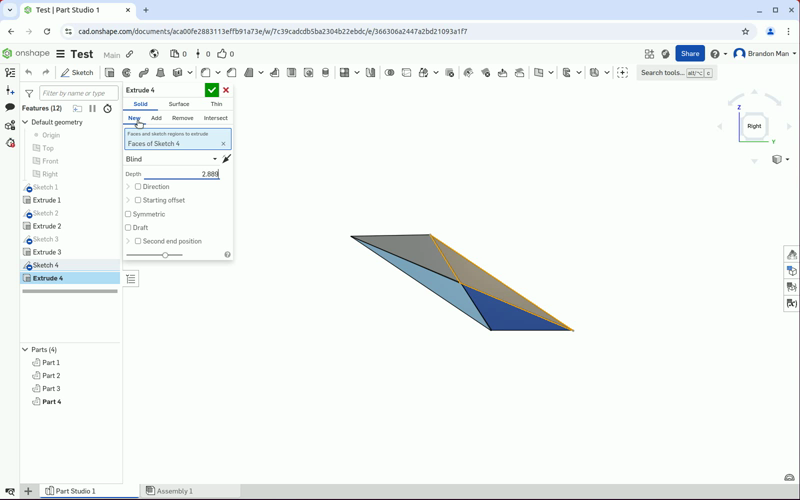
key(enter)
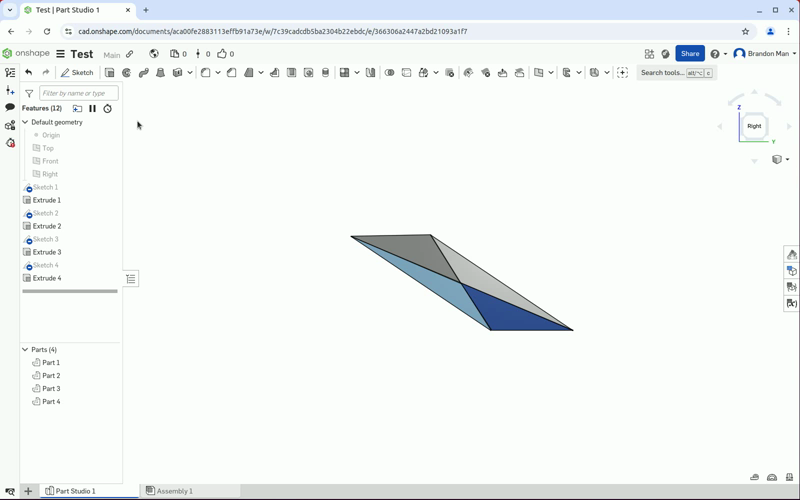
key(shift+h)
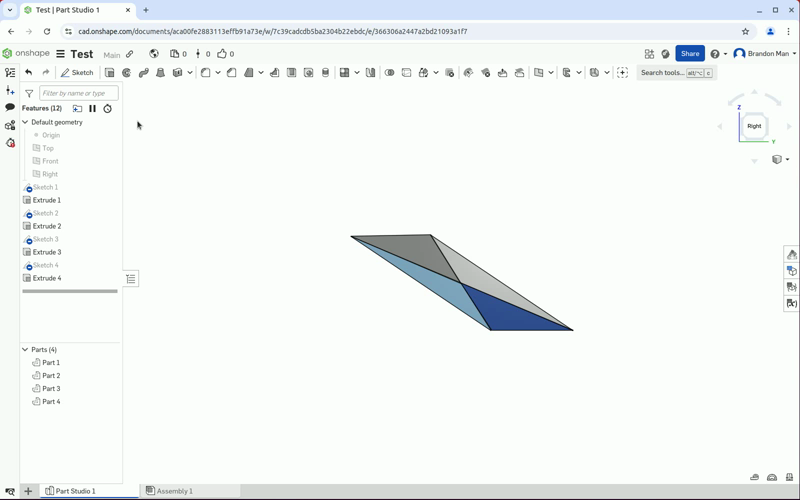
key(shift+h)
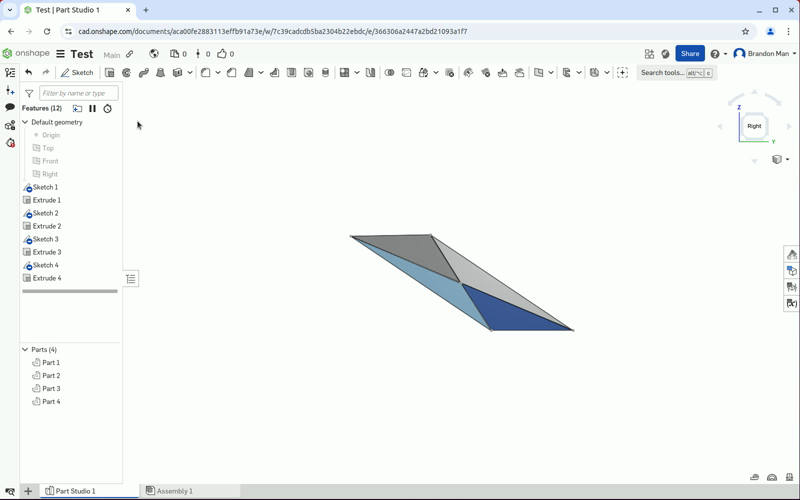
key(shift+7)
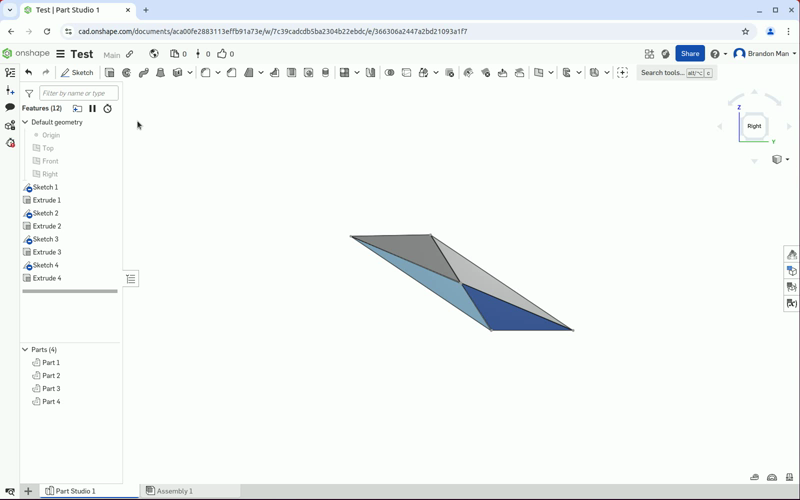
key(right, 2)
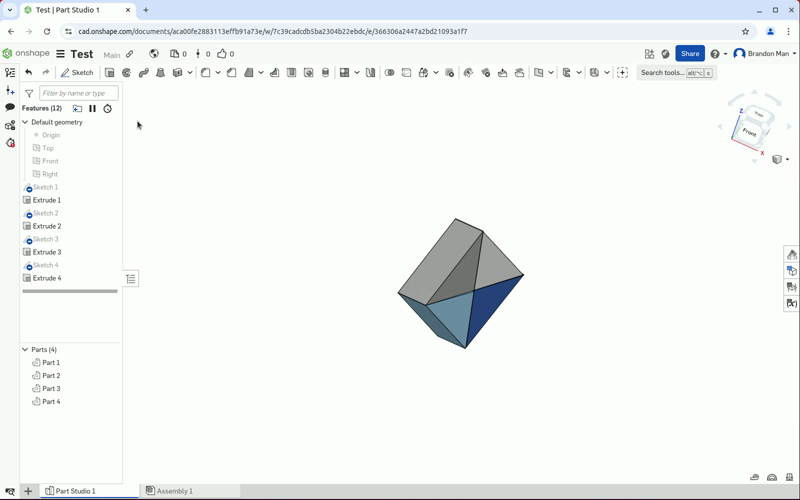
key(down, 2)
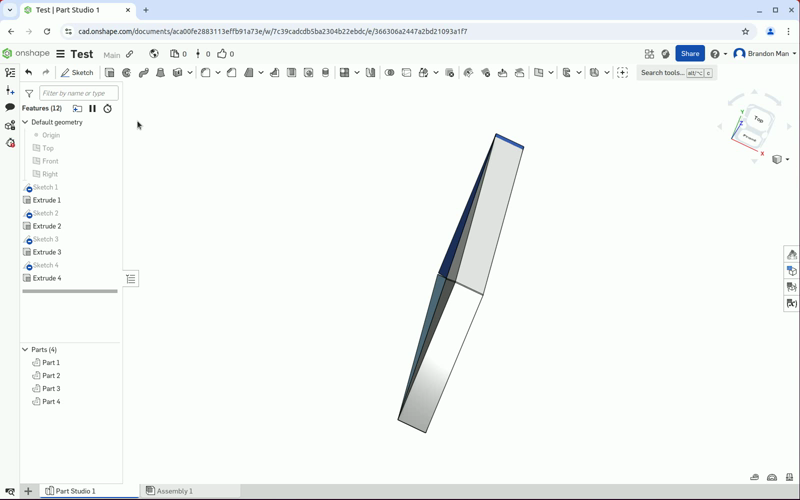
key(up, 2)
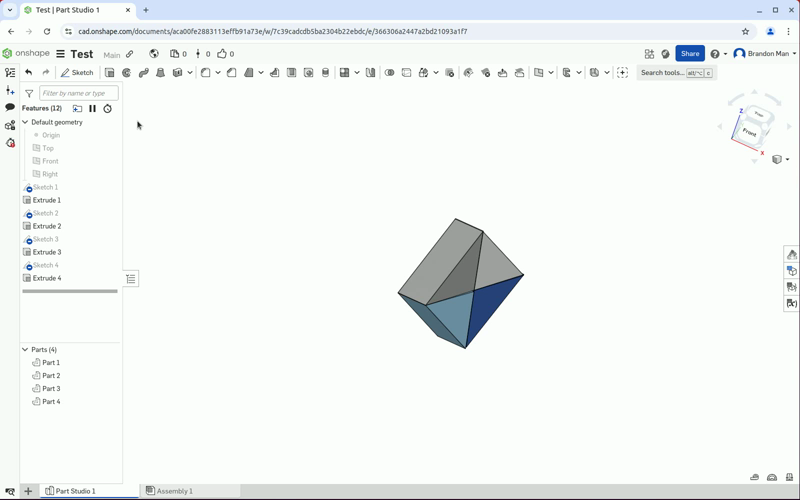
key(left, 2)
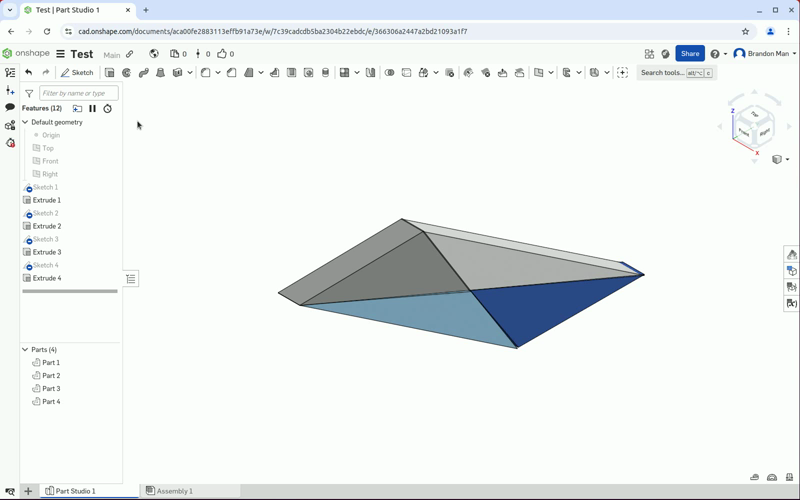
mouse_move(73, 189)
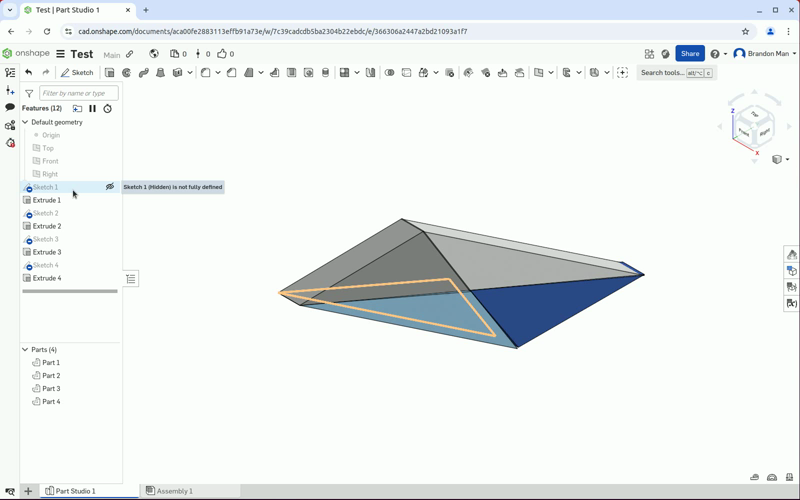
click(73, 189)